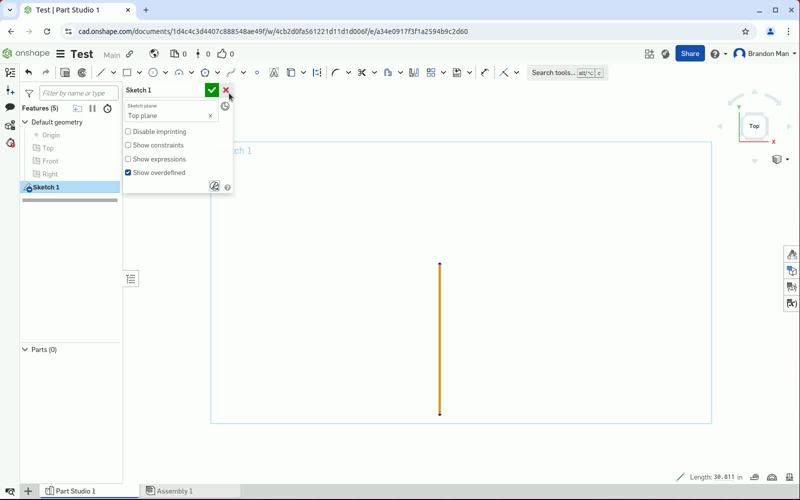
key(shift+h)
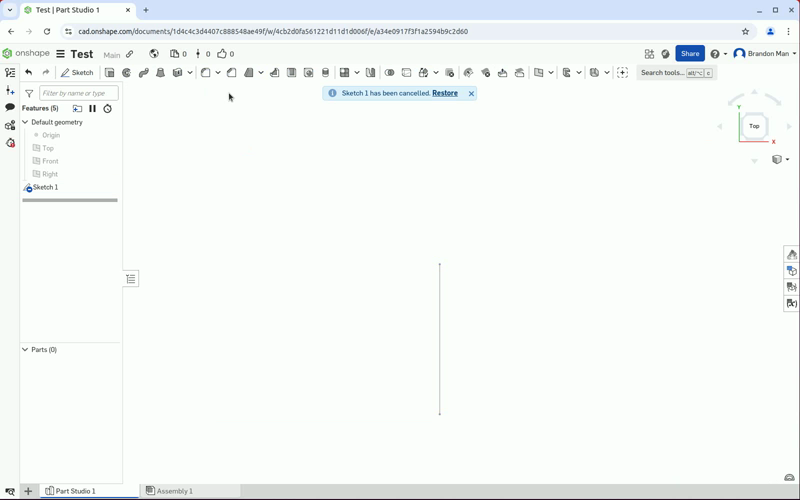
key(shift+s)
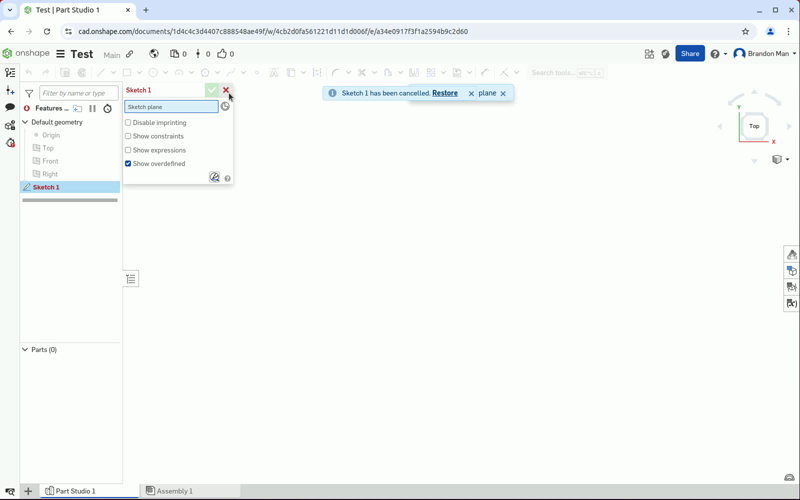
mouse_move(73, 150)
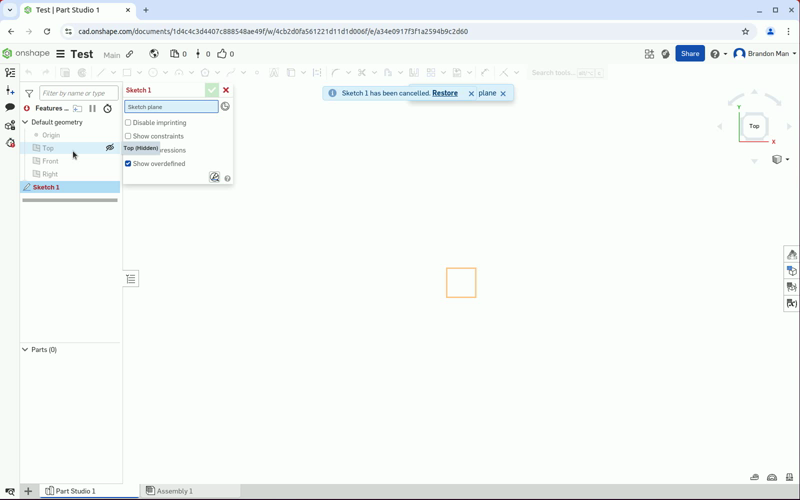
click(73, 150)
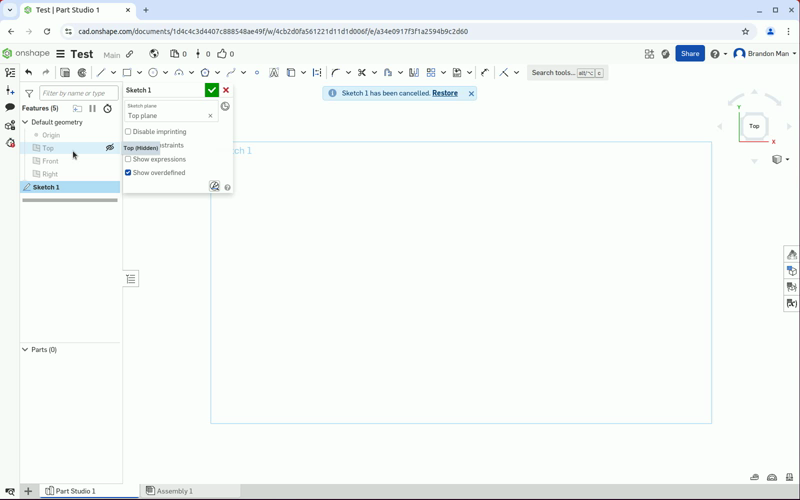
mouse_move(73, 352)
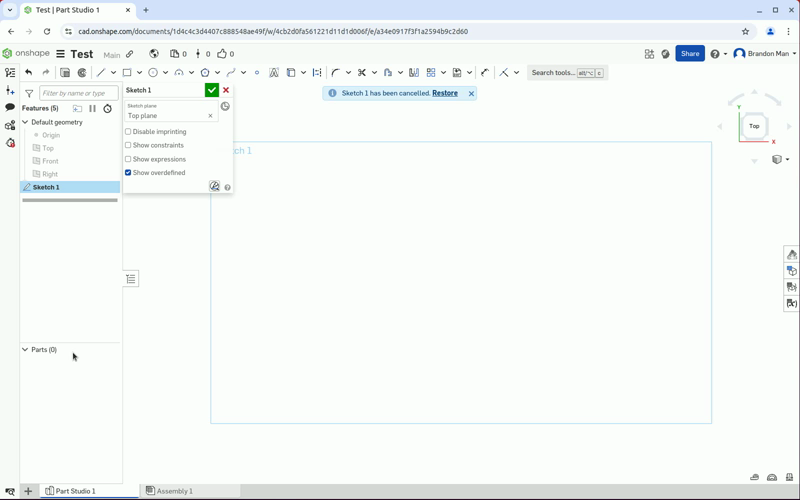
key(y)
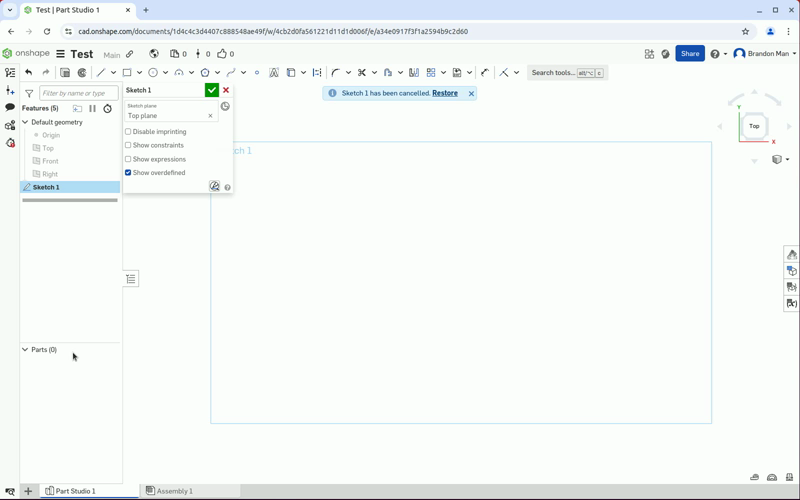
key(l)
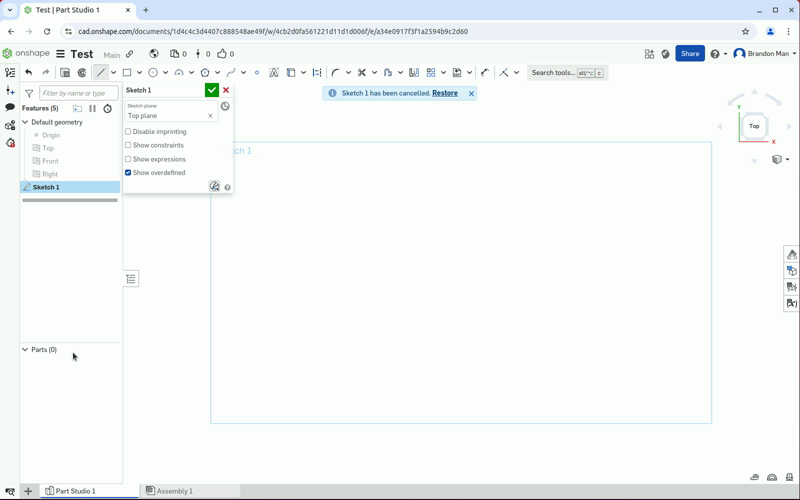
key_down(shift)
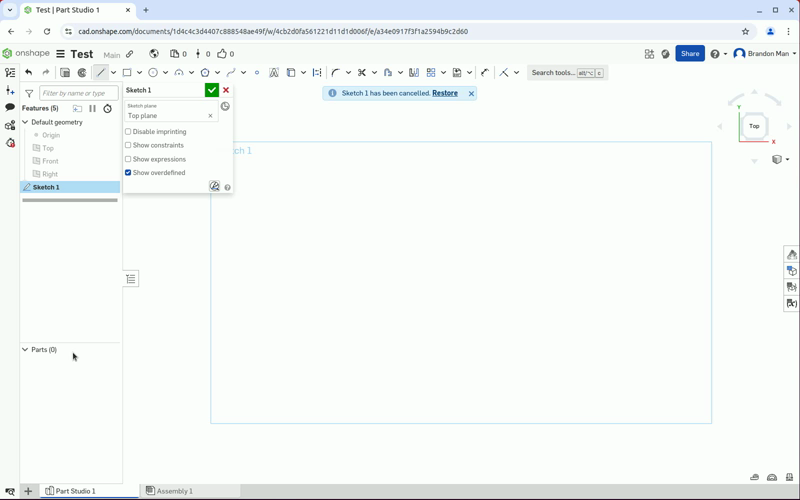
mouse_move(391, 326)
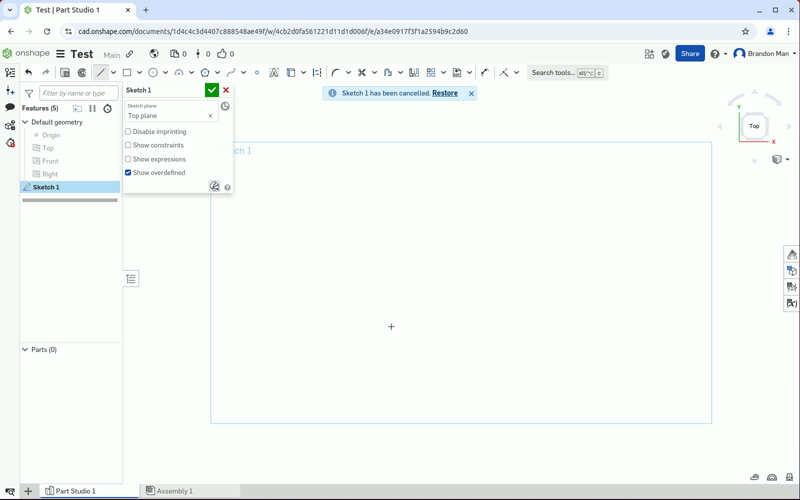
click(391, 326)
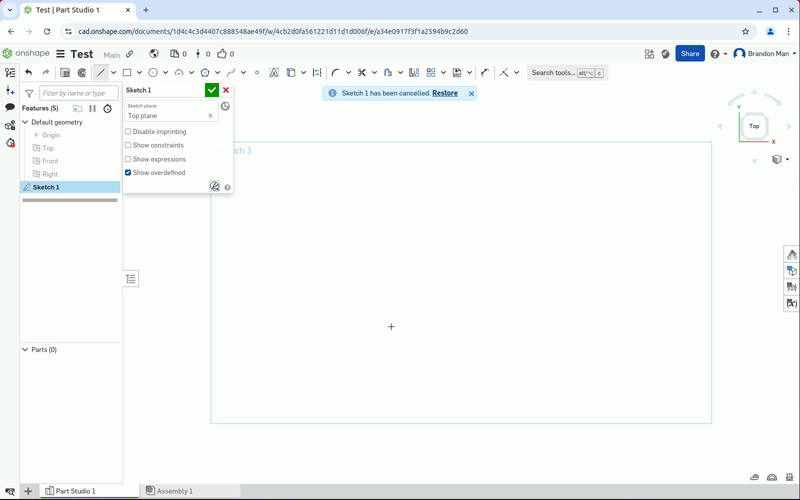
key_up(shift)
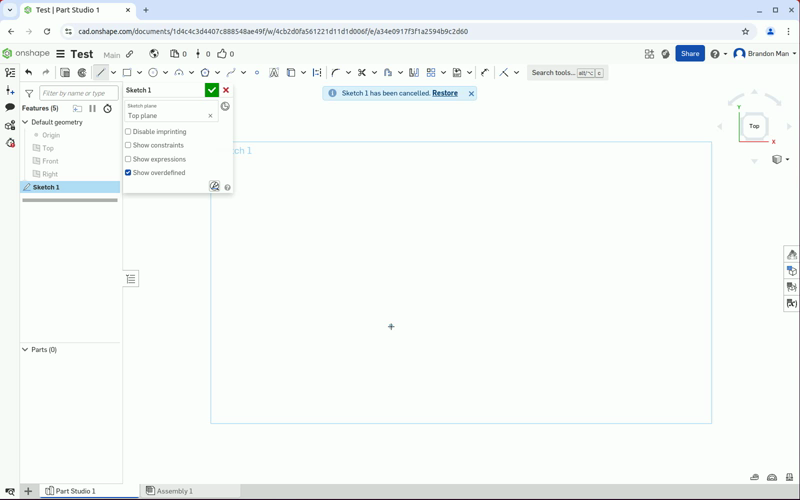
key_down(shift)
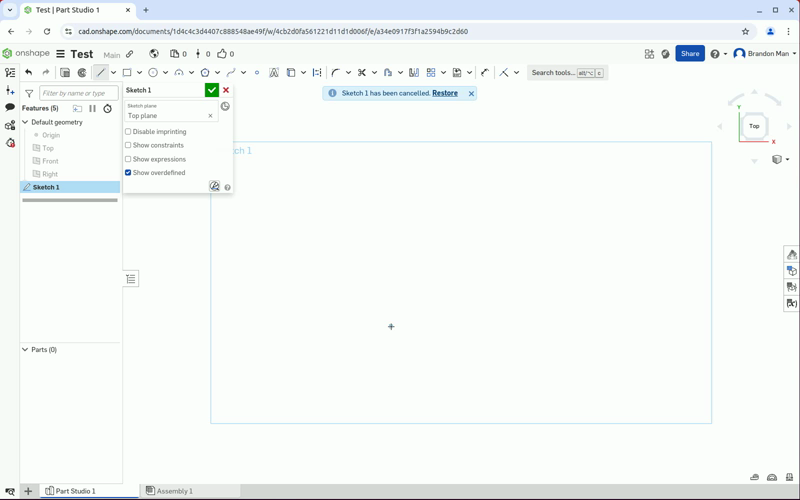
mouse_move(529, 324)
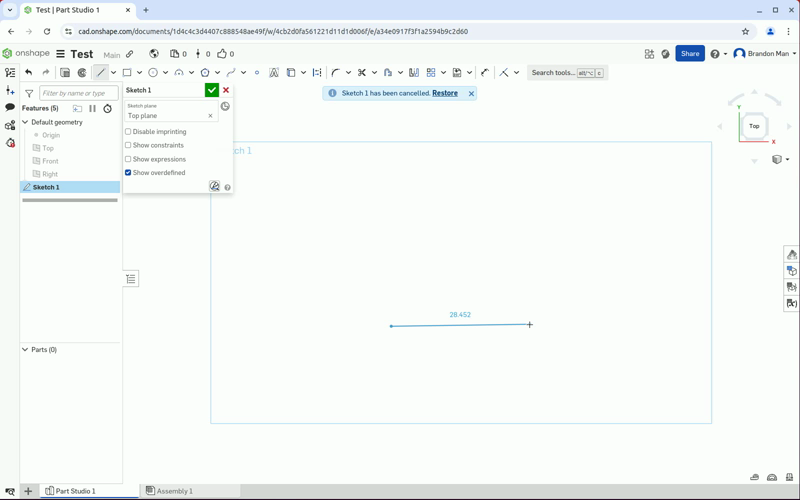
click(529, 324)
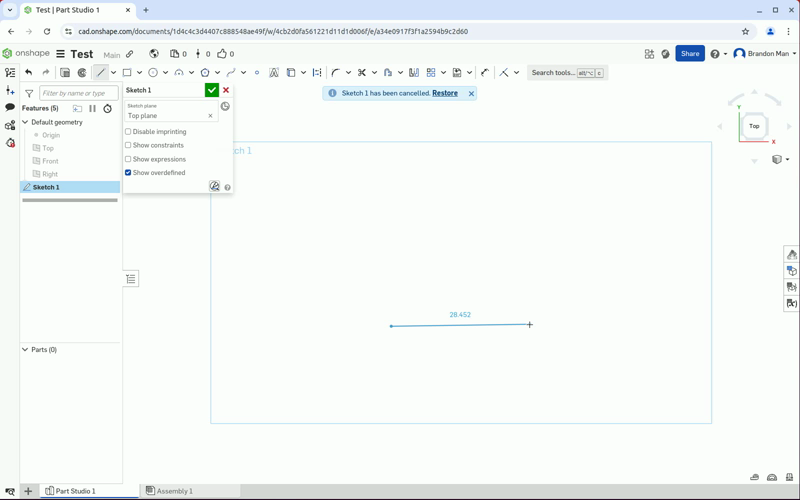
key_up(shift)
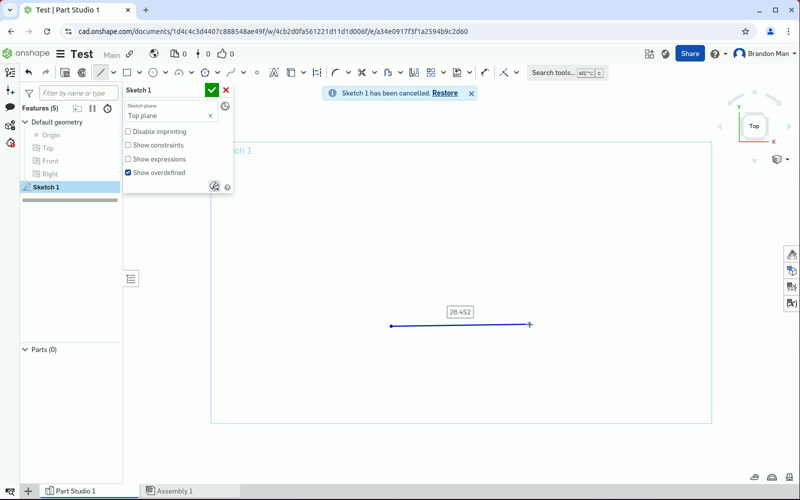
key(esc)
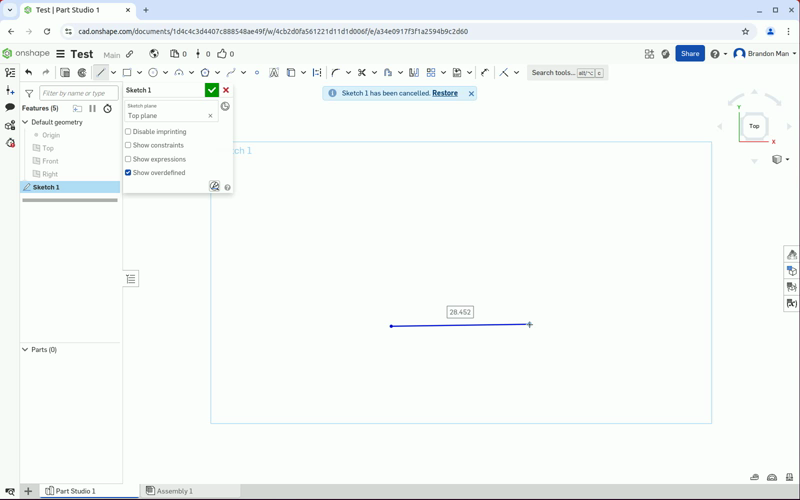
key(a)
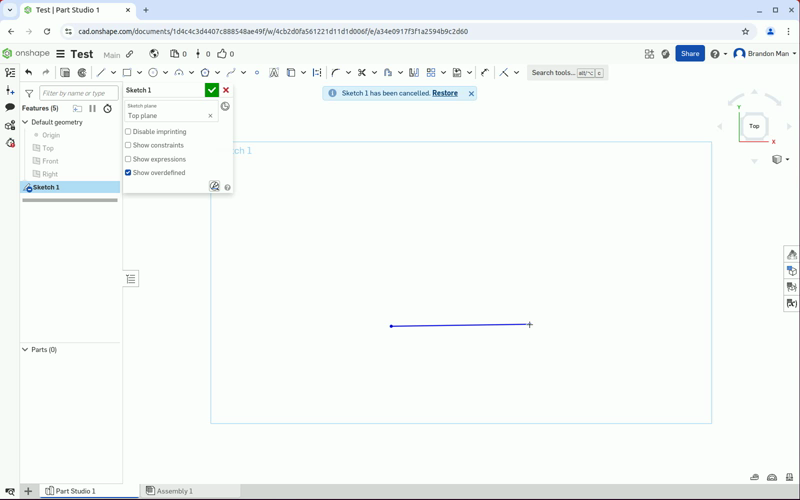
mouse_move(529, 324)
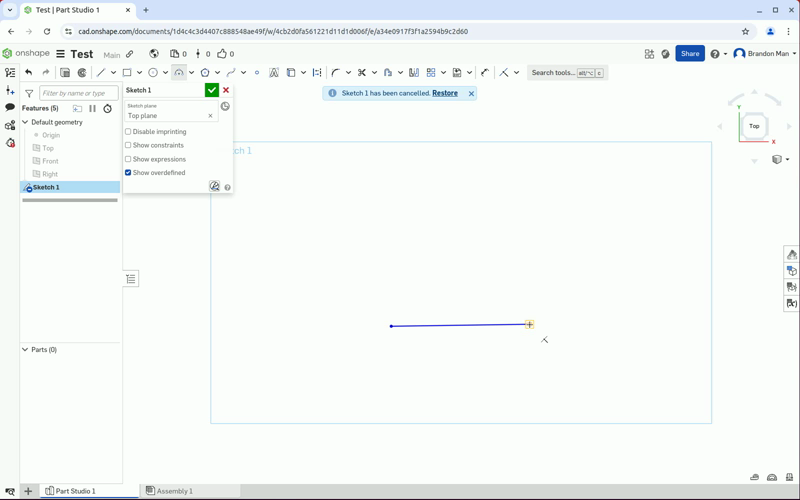
click(529, 324)
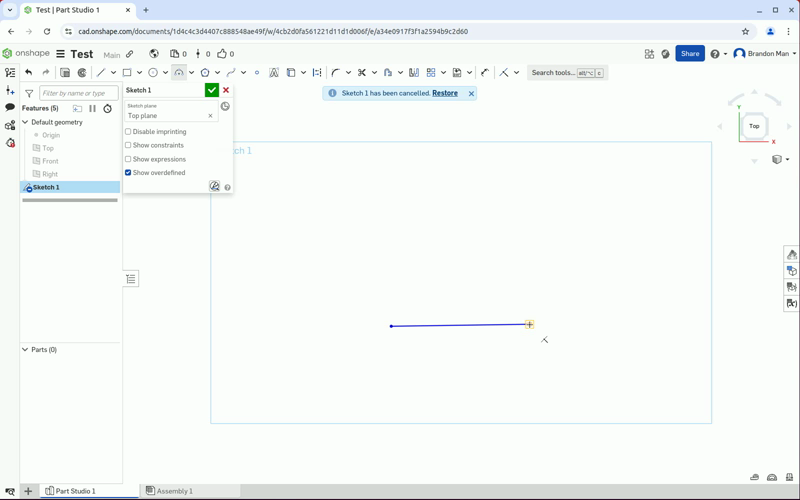
key_down(shift)
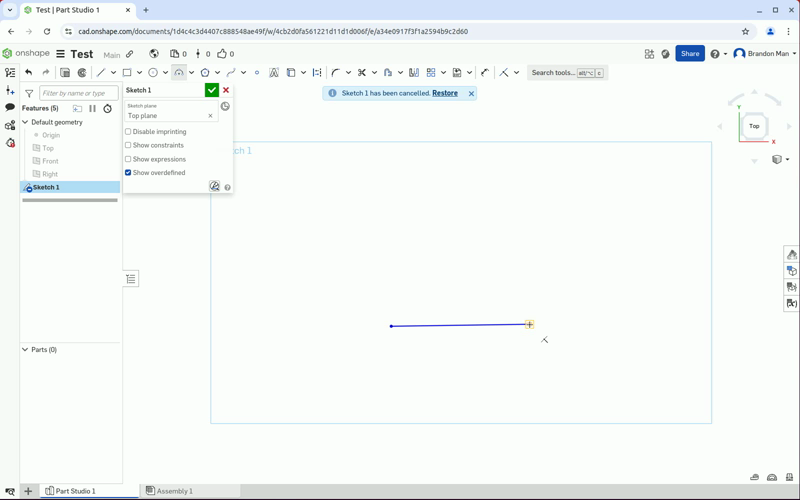
mouse_move(529, 241)
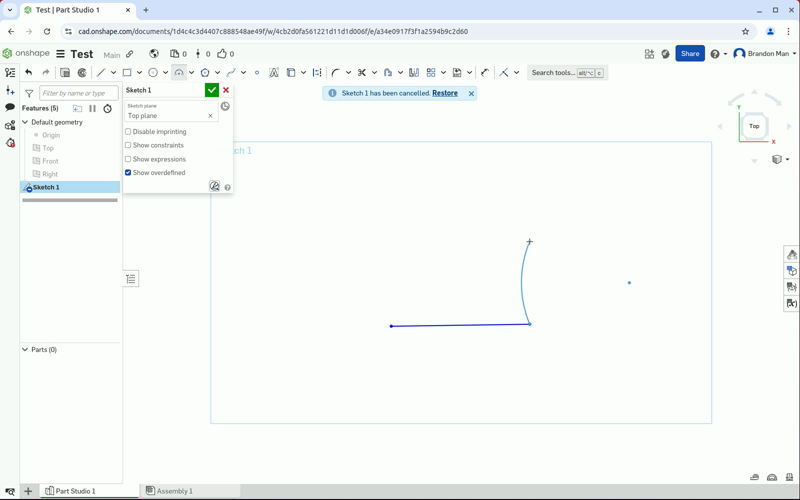
click(529, 241)
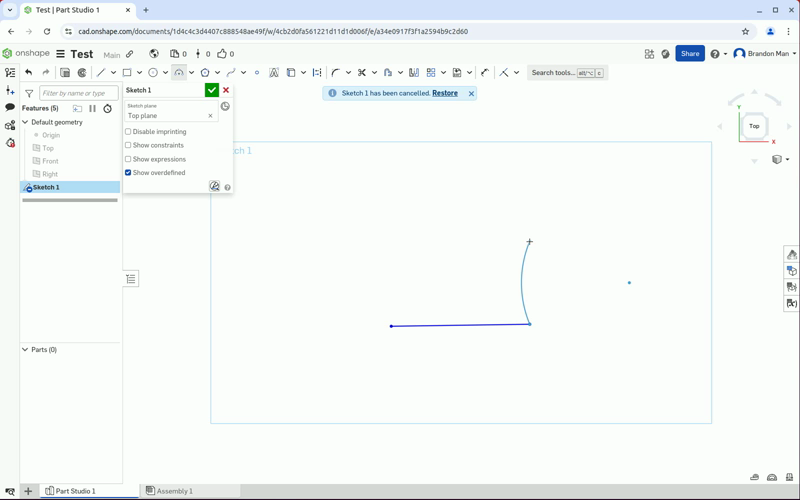
mouse_move(570, 282)
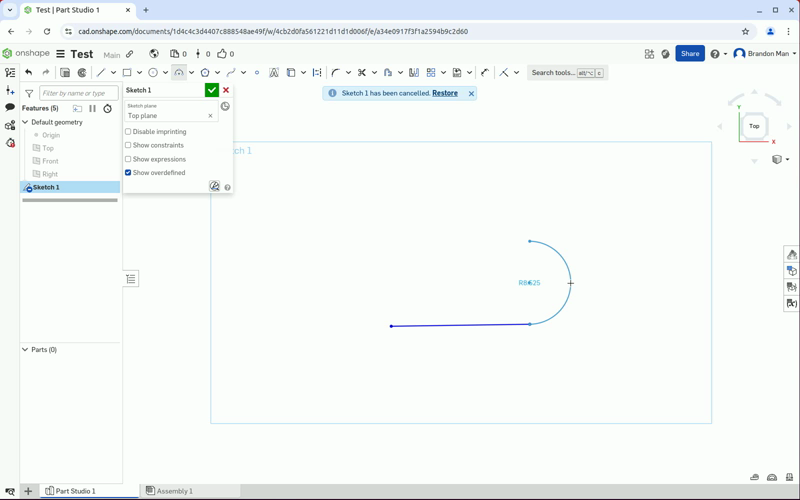
click(570, 282)
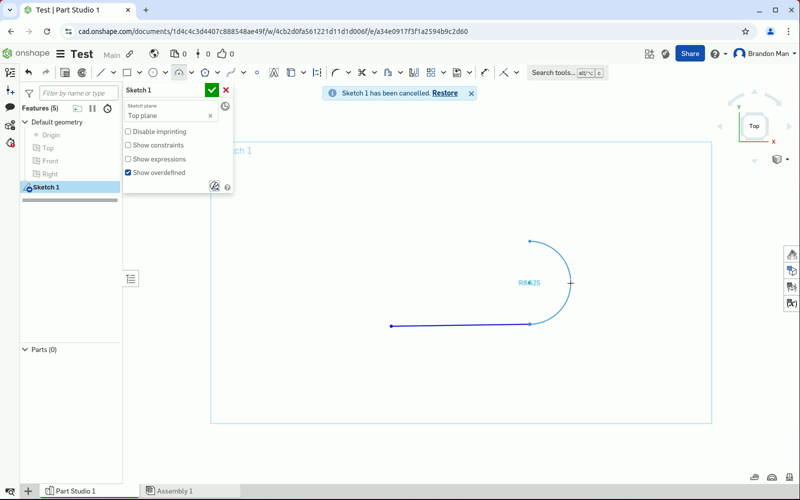
key_up(shift)
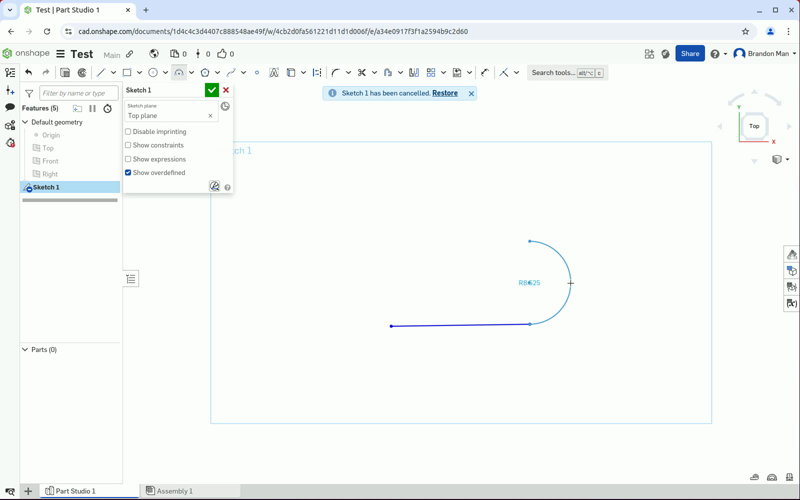
key(esc)
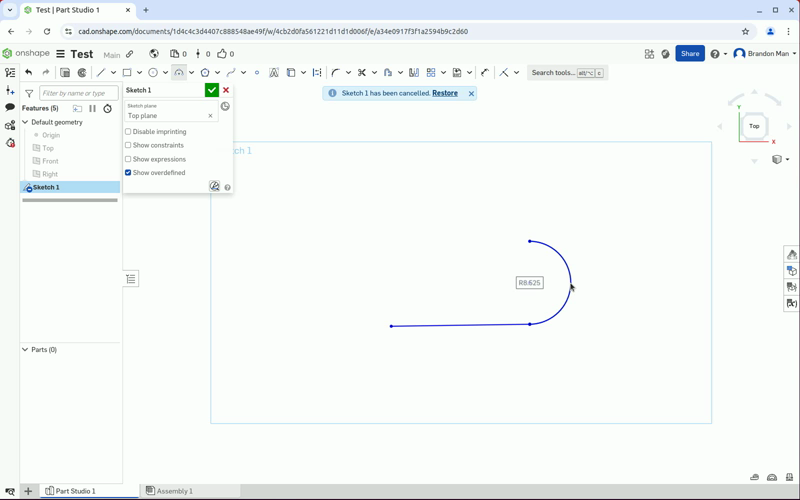
key(l)
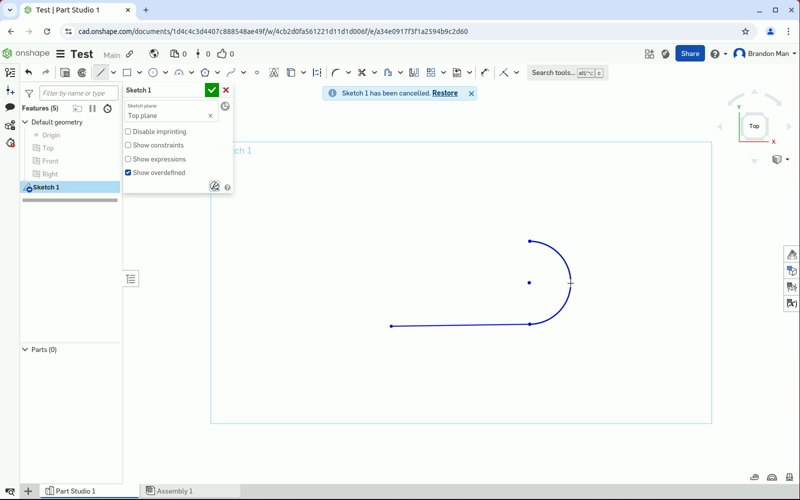
mouse_move(529, 241)
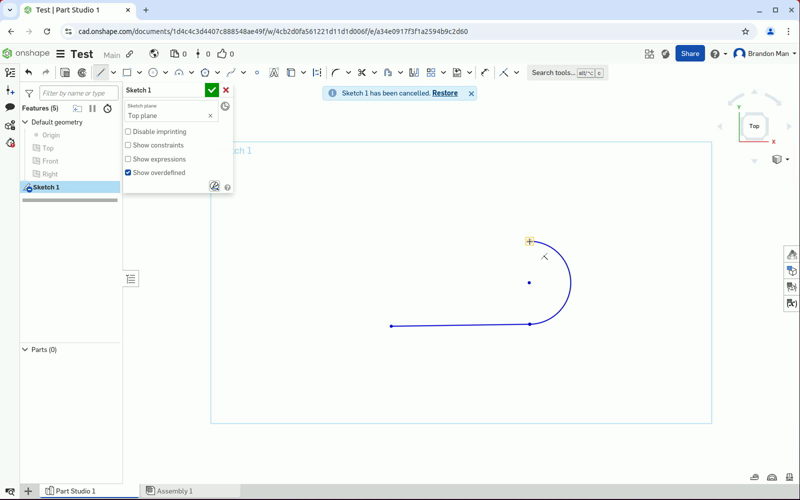
click(529, 241)
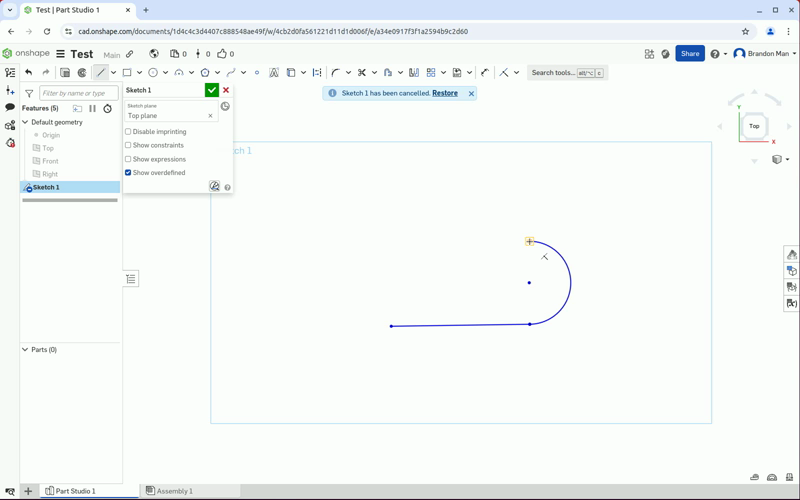
key_down(shift)
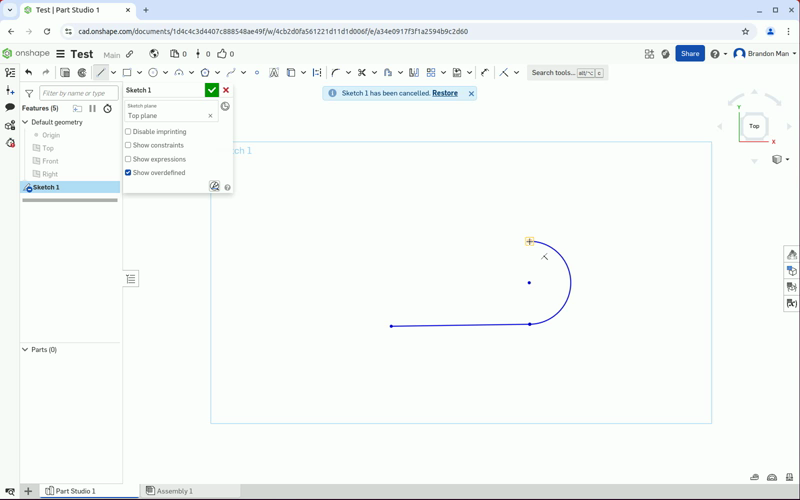
mouse_move(391, 241)
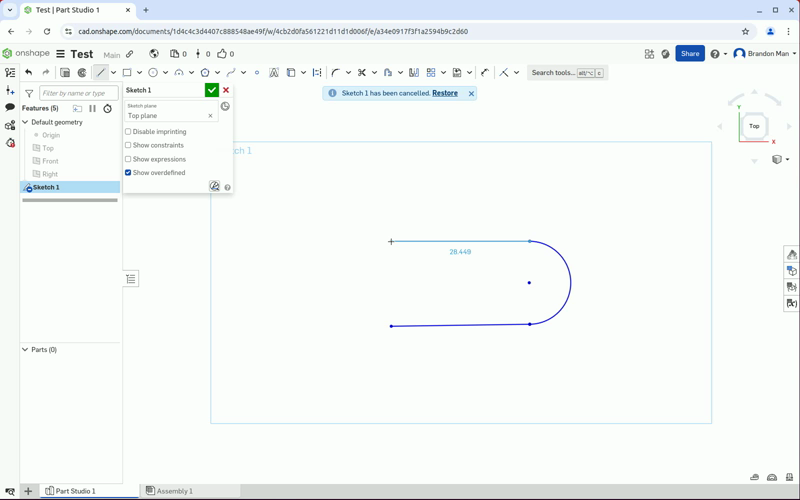
click(391, 241)
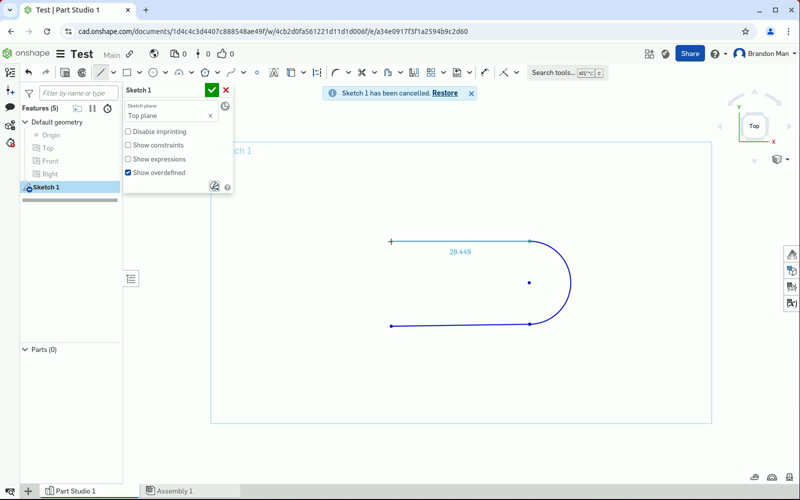
key_up(shift)
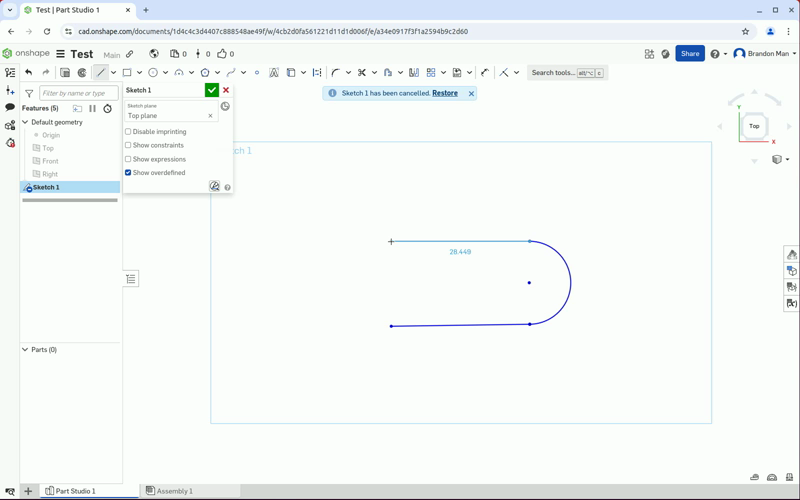
key(esc)
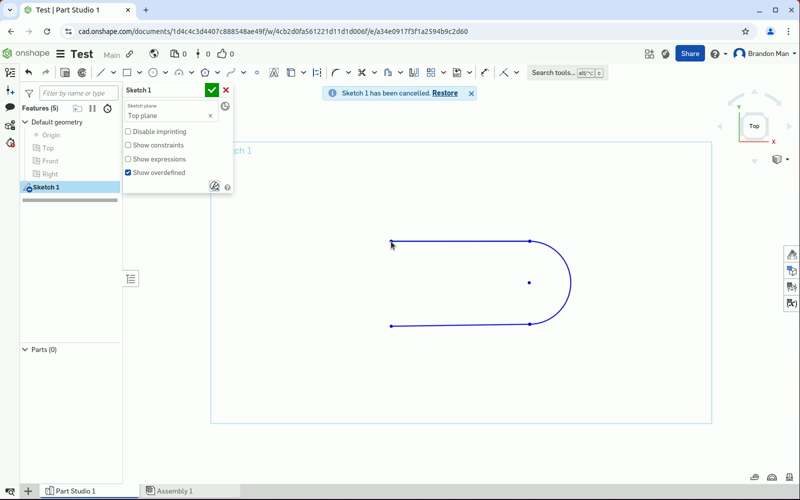
key(a)
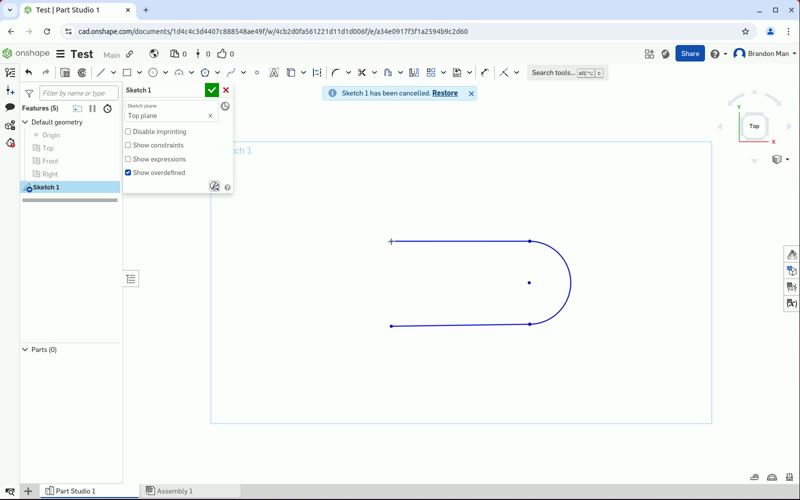
mouse_move(391, 241)
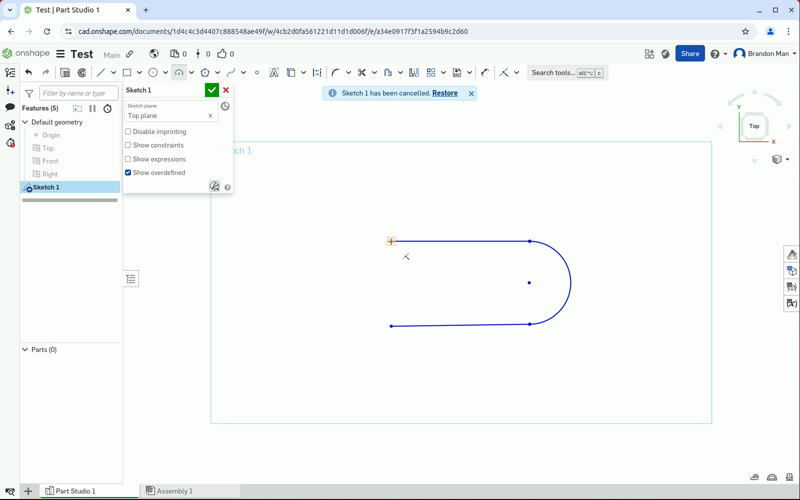
click(391, 241)
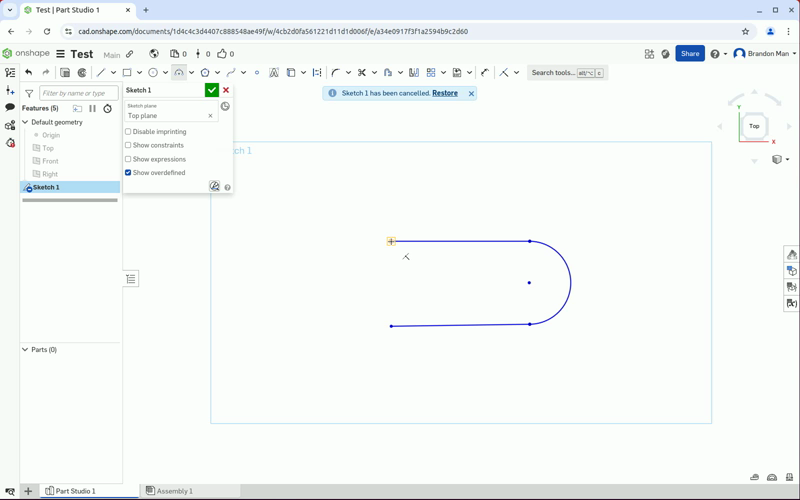
mouse_move(391, 326)
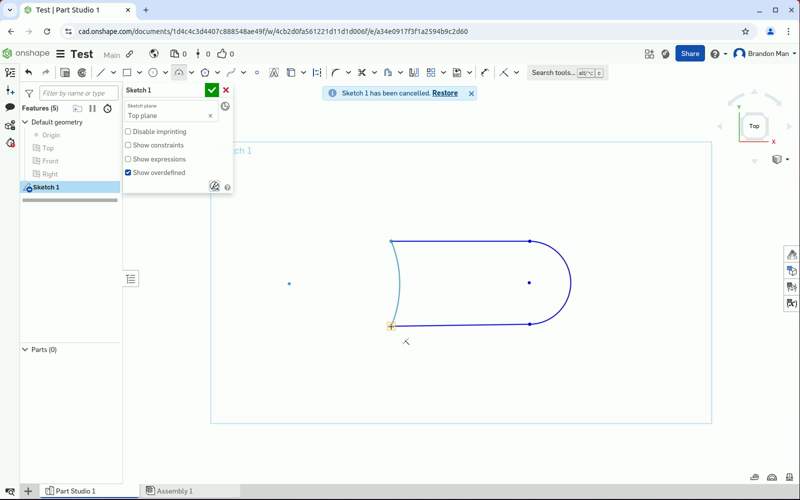
click(391, 326)
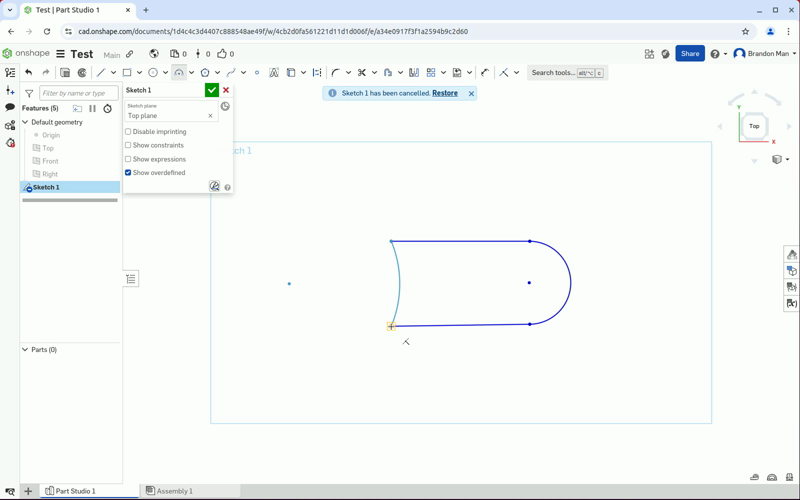
key_down(shift)
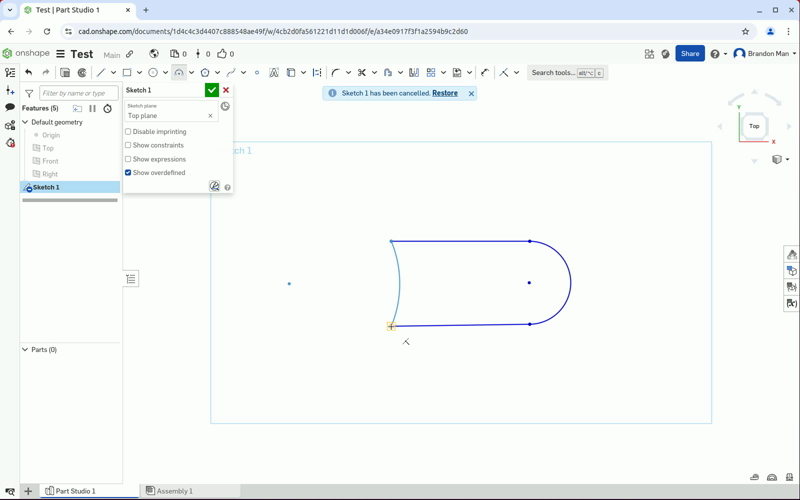
mouse_move(433, 283)
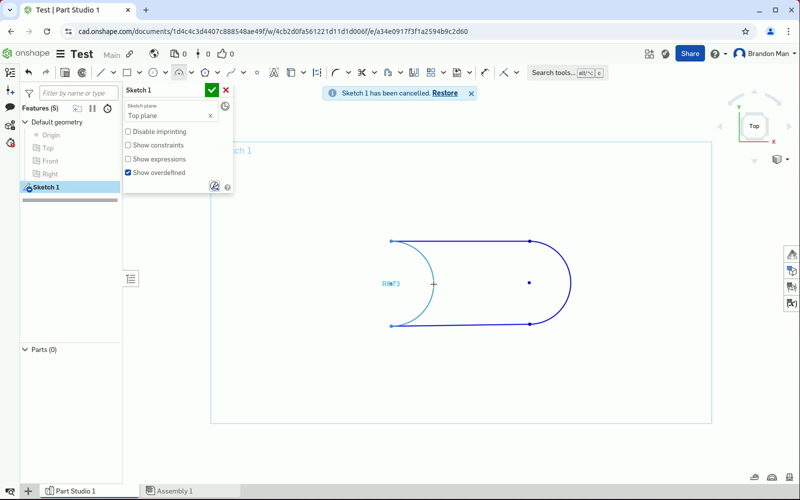
click(433, 283)
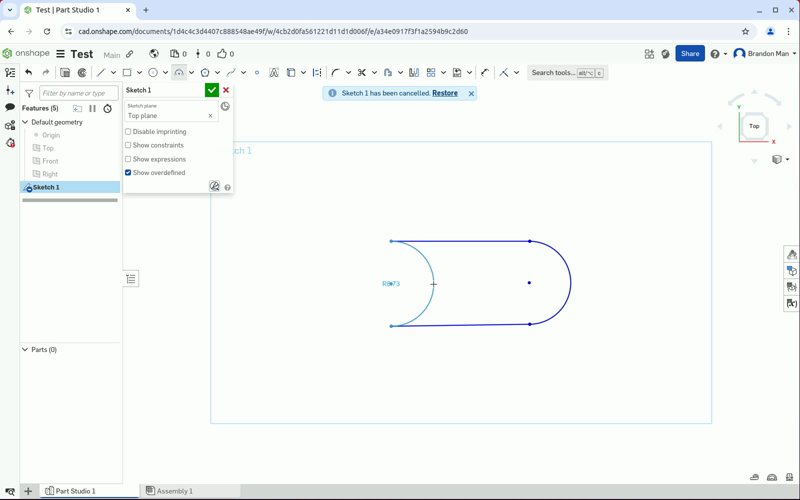
key_up(shift)
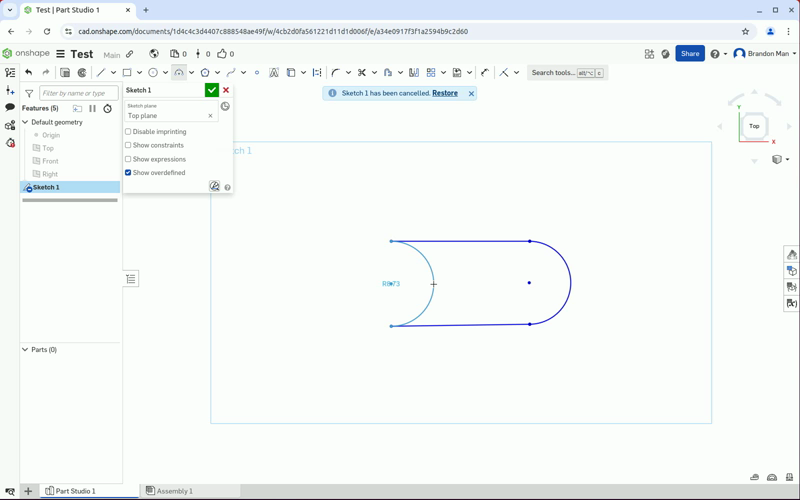
key(esc)
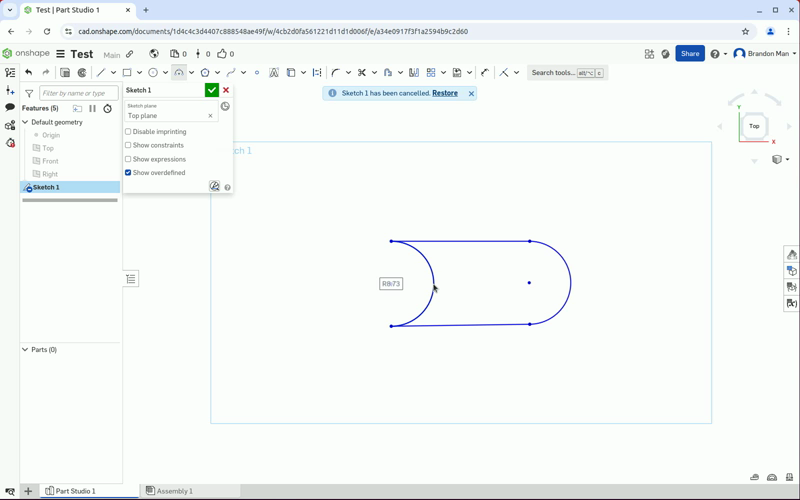
key(c)
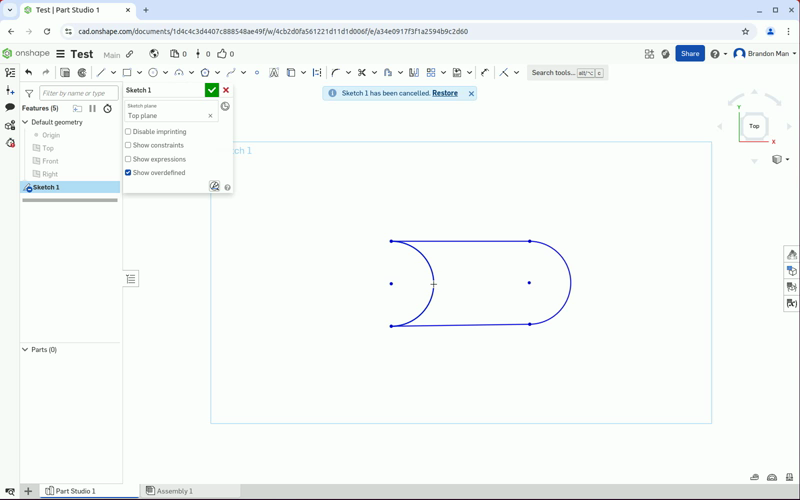
key_down(shift)
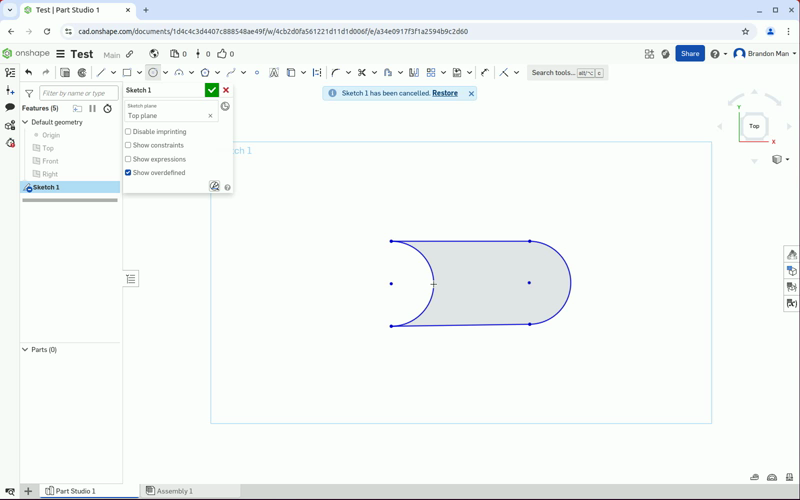
mouse_move(529, 282)
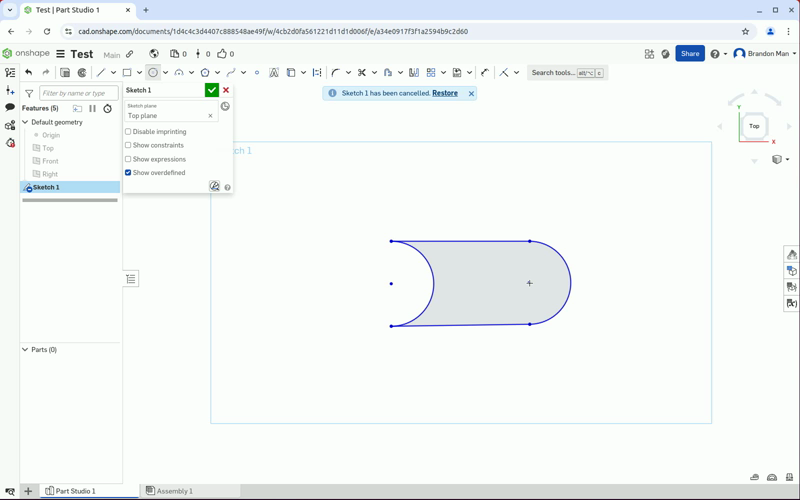
scroll(6)
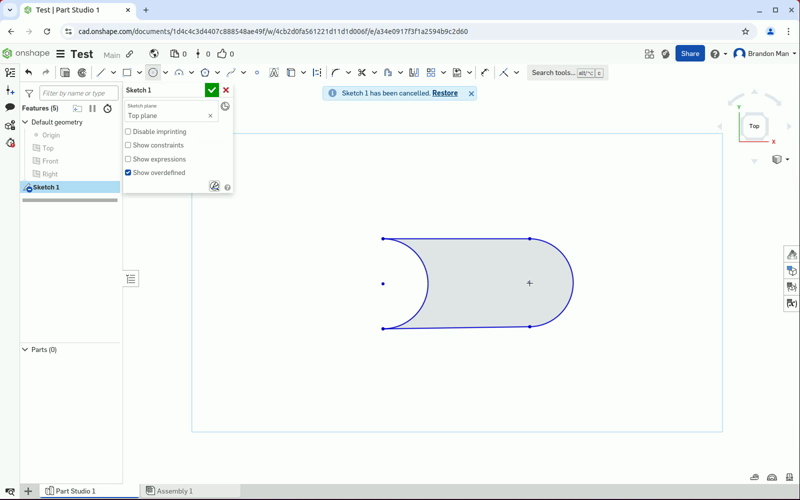
scroll(6)
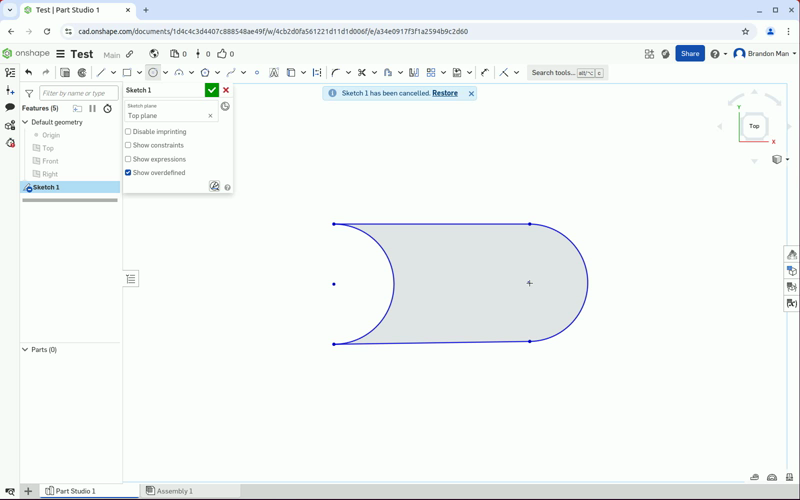
scroll(6)
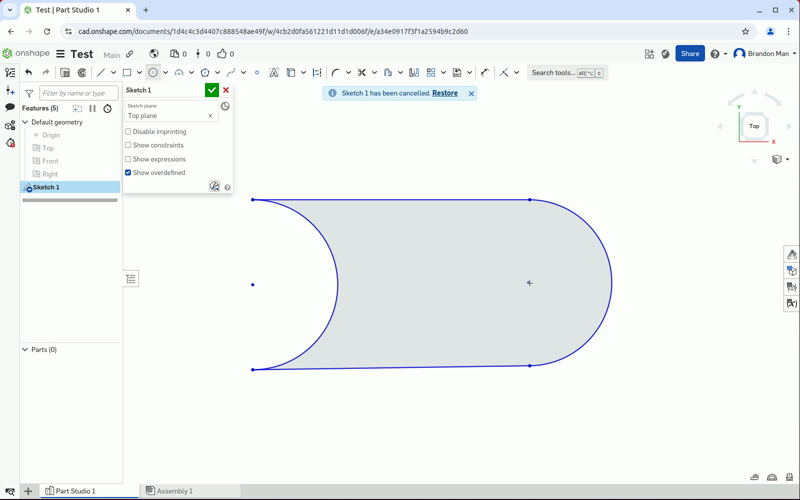
scroll(6)
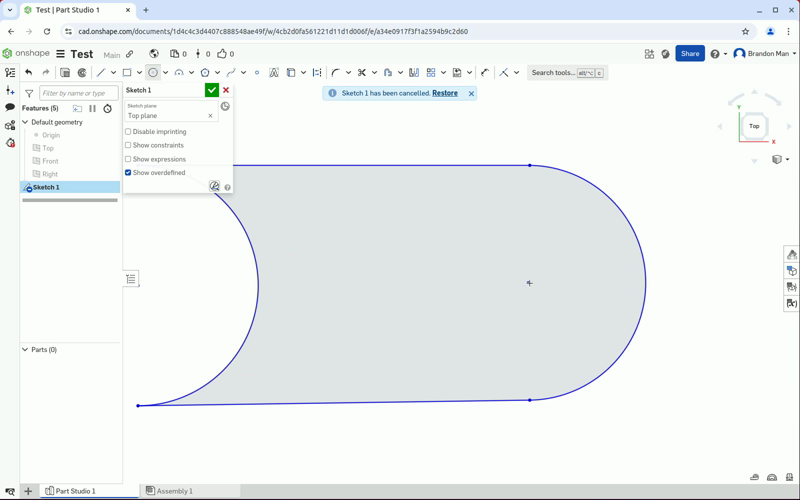
scroll(6)
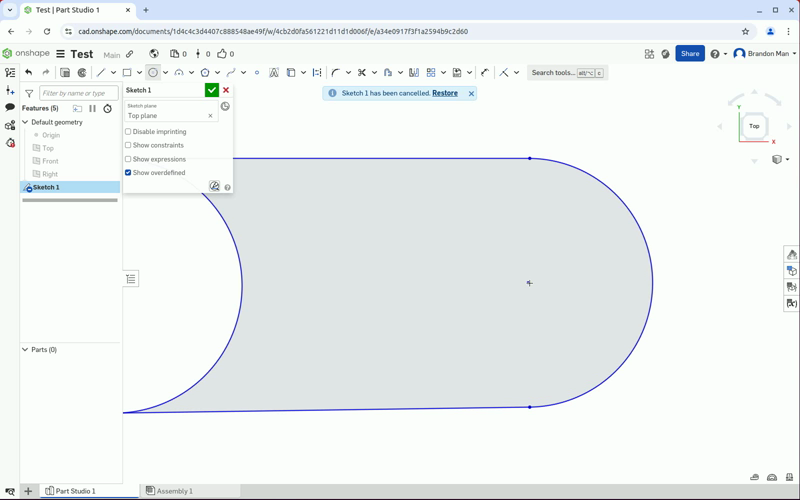
scroll(6)
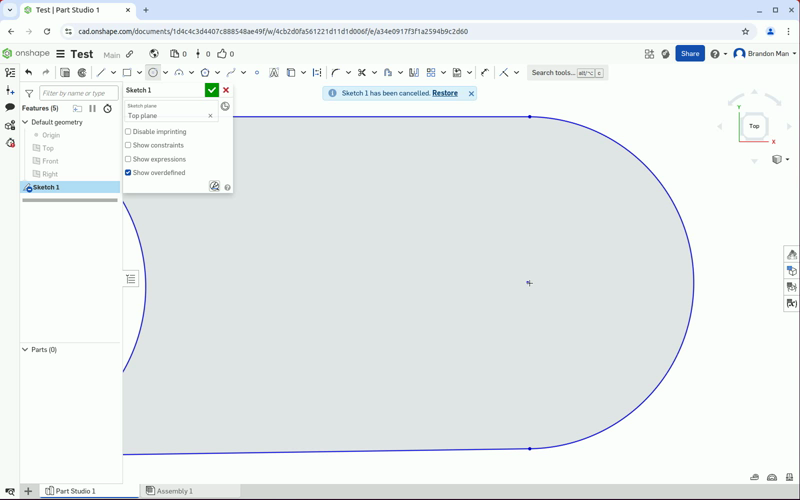
scroll(6)
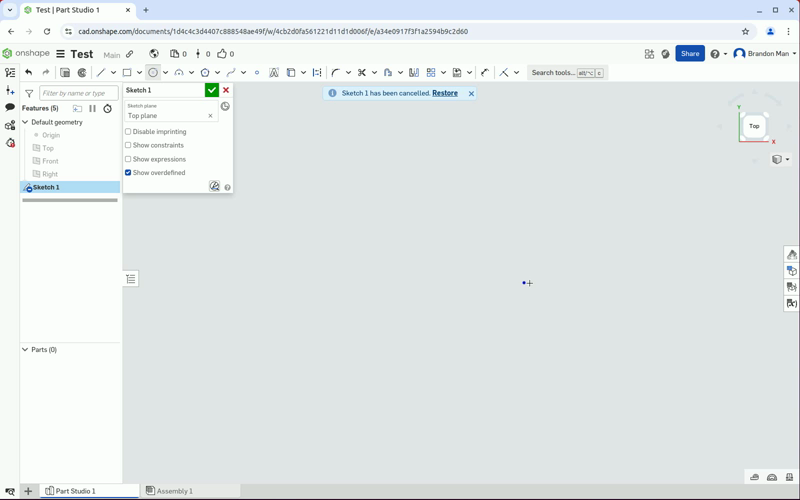
click(529, 282)
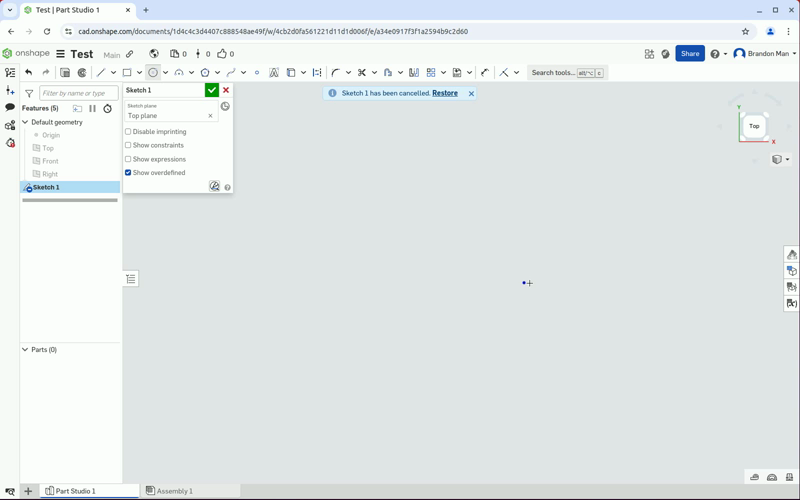
scroll(-6)
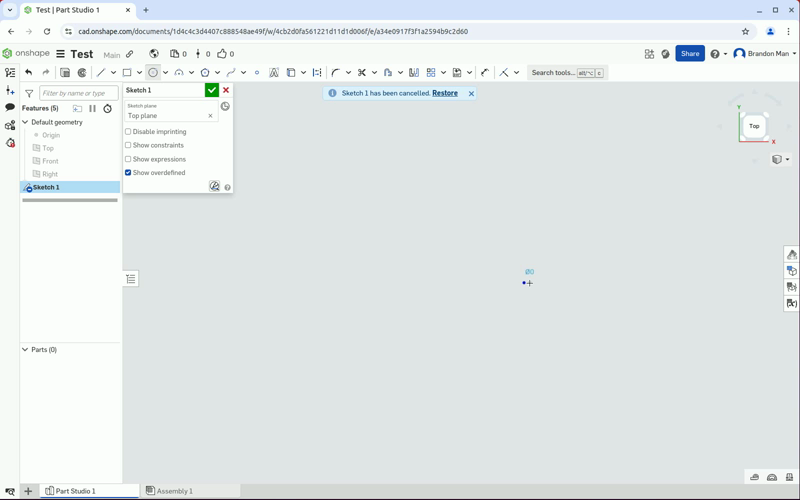
scroll(-6)
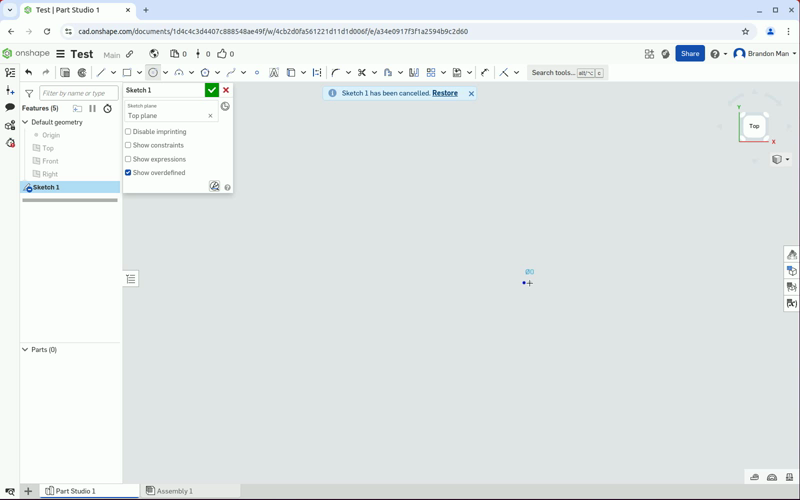
scroll(-6)
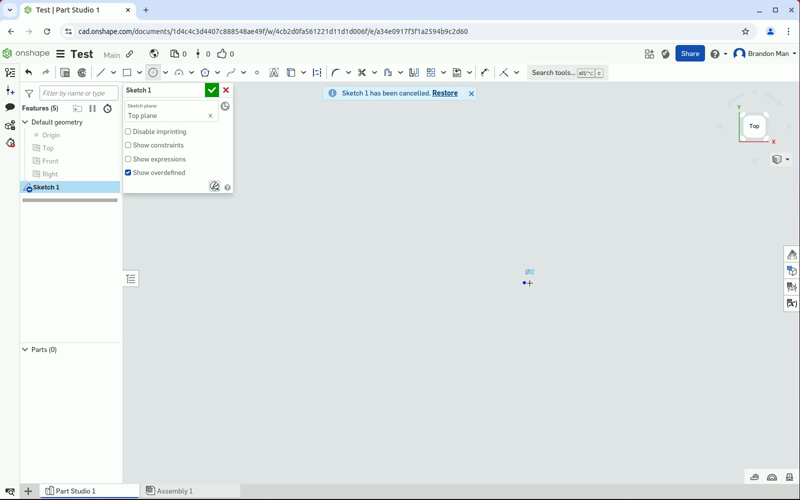
scroll(-6)
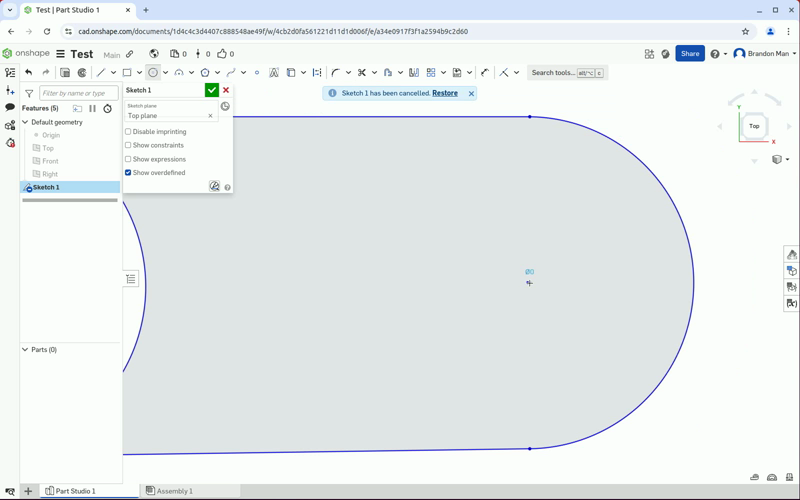
scroll(-6)
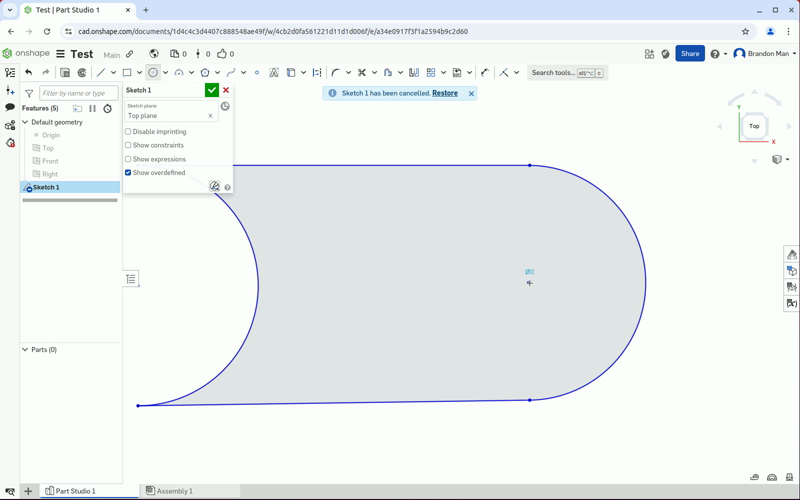
scroll(-6)
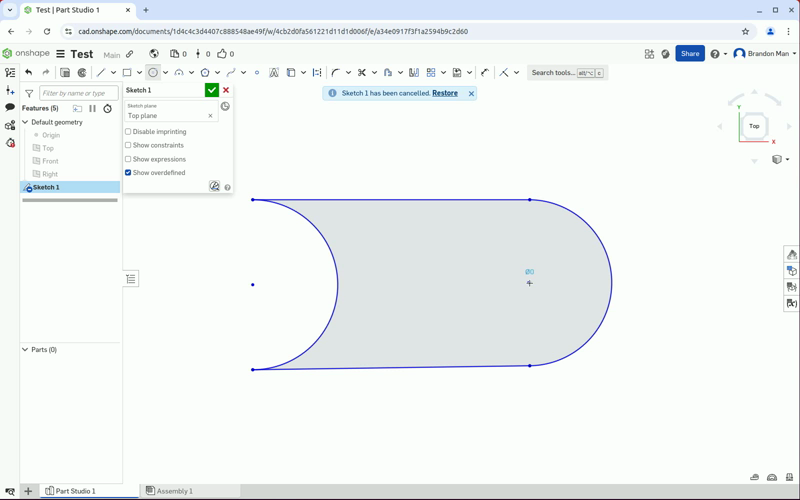
scroll(-6)
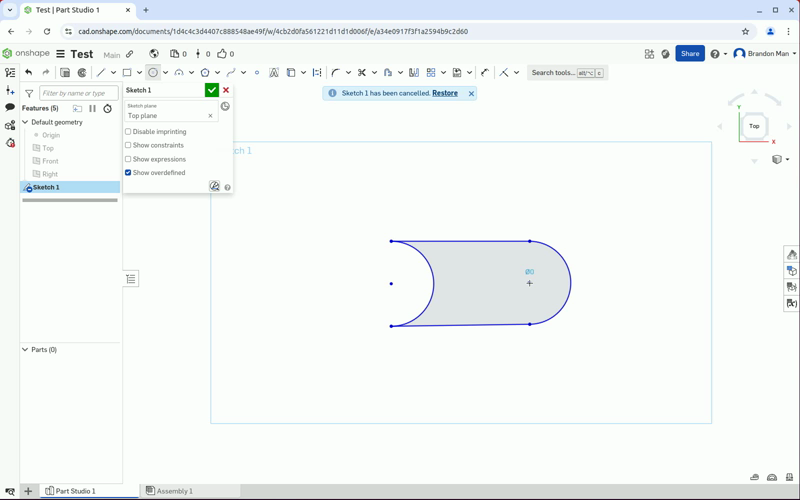
key_up(shift)
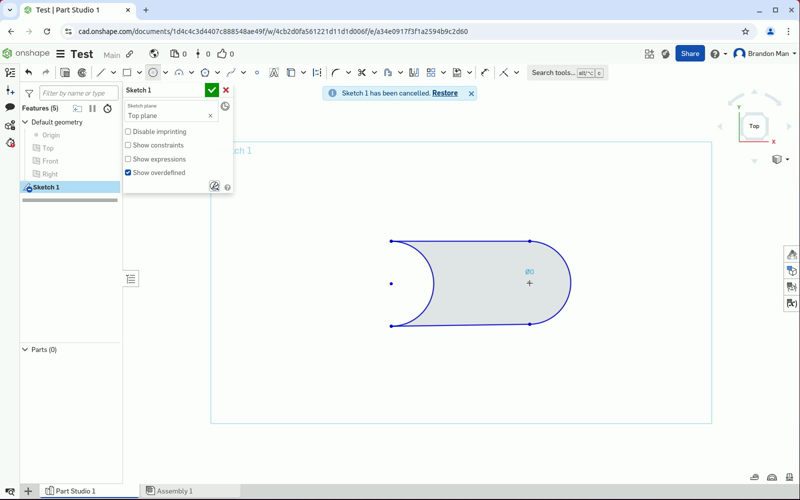
mouse_move(554, 282)
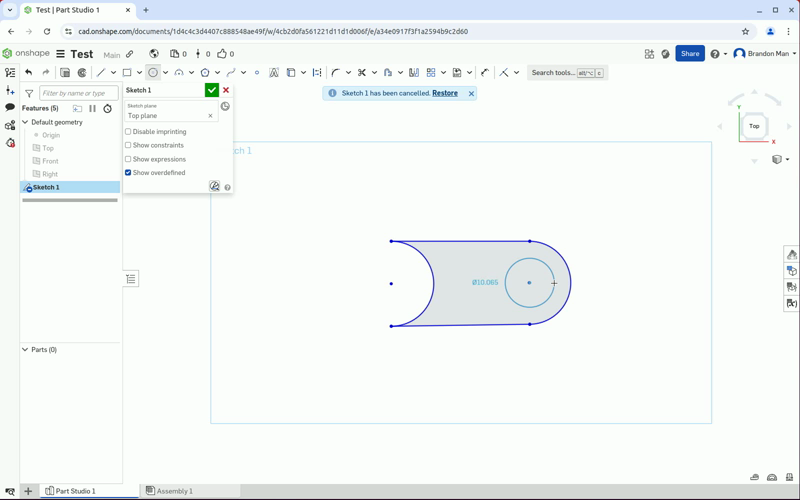
click(554, 282)
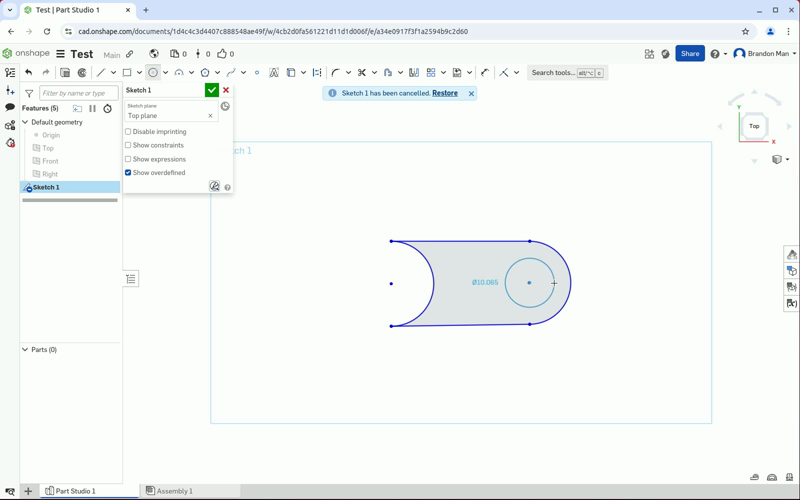
key(esc)
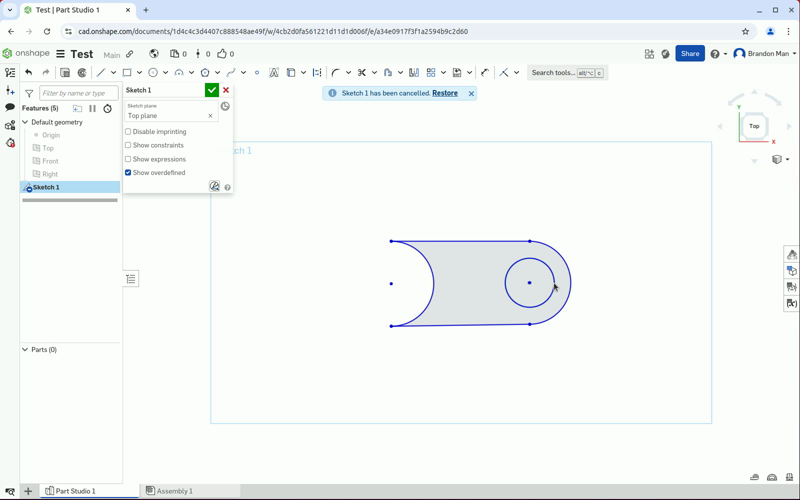
mouse_move(484, 257)
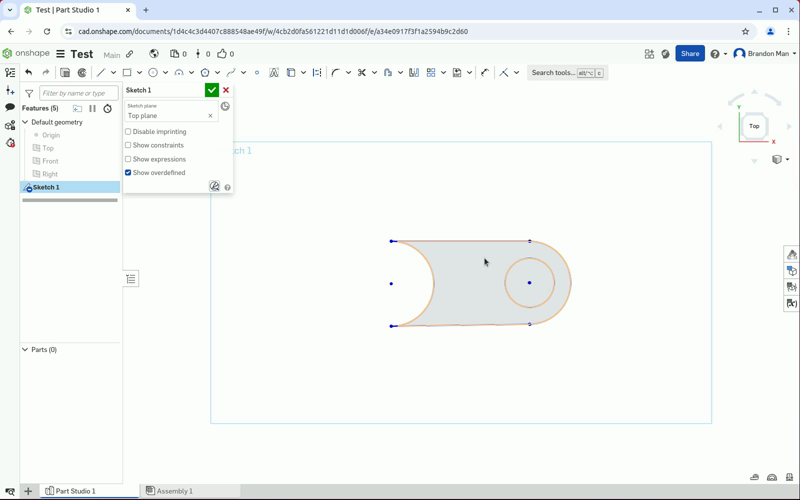
click(484, 257)
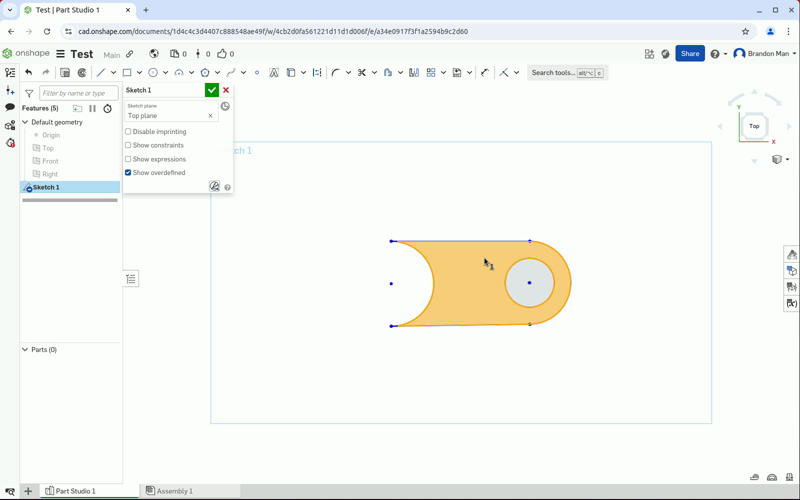
mouse_move(73, 352)
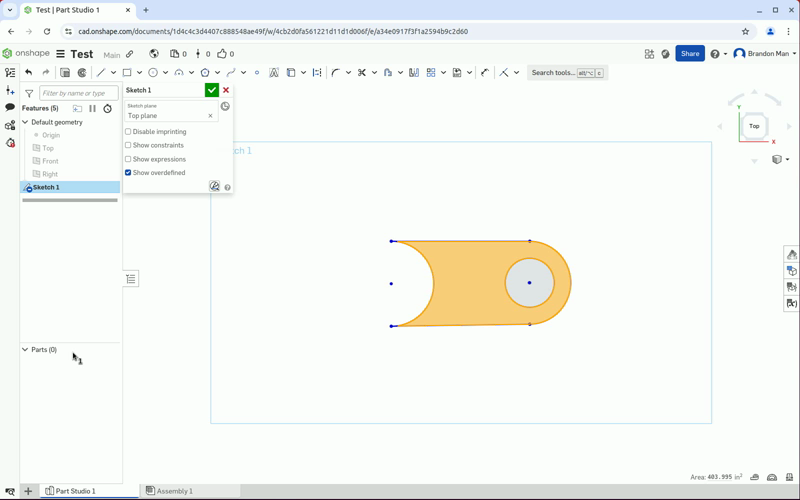
key(shift+y)
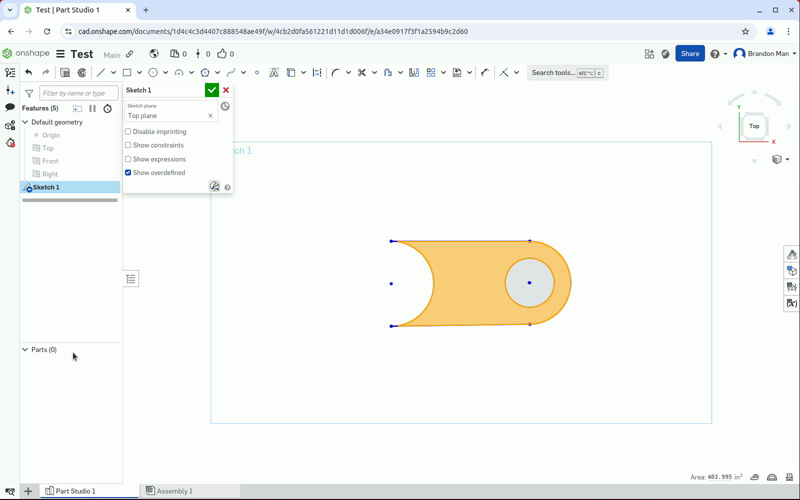
key(shift+e)
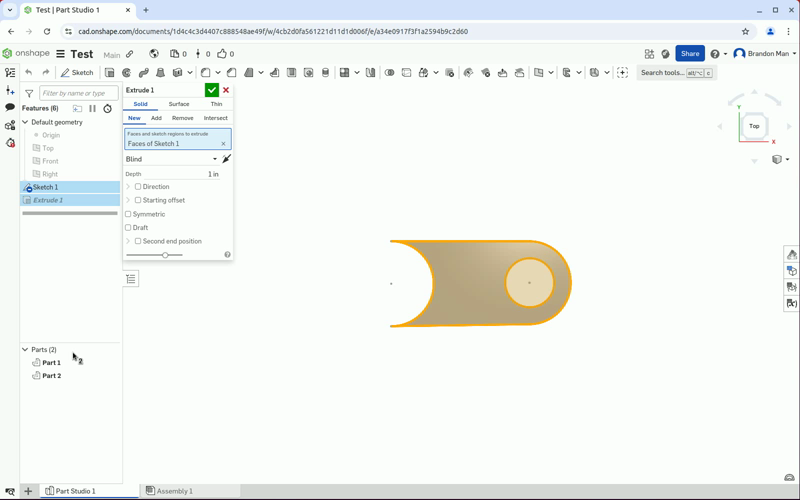
mouse_move(143, 106)
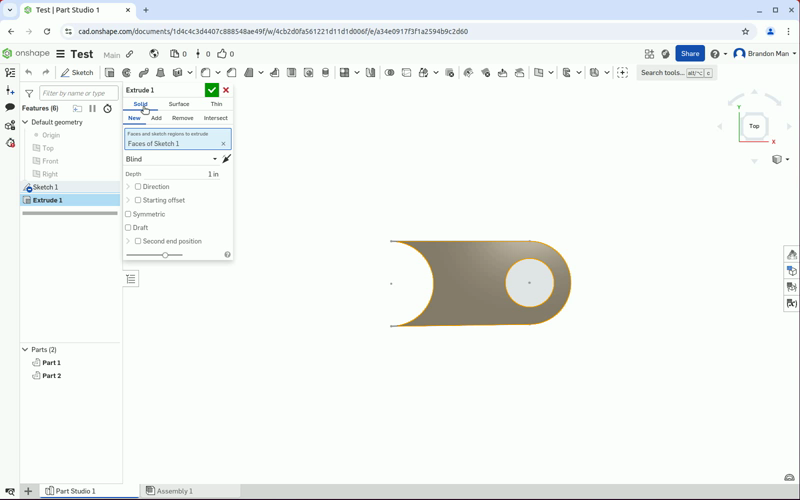
click(143, 106)
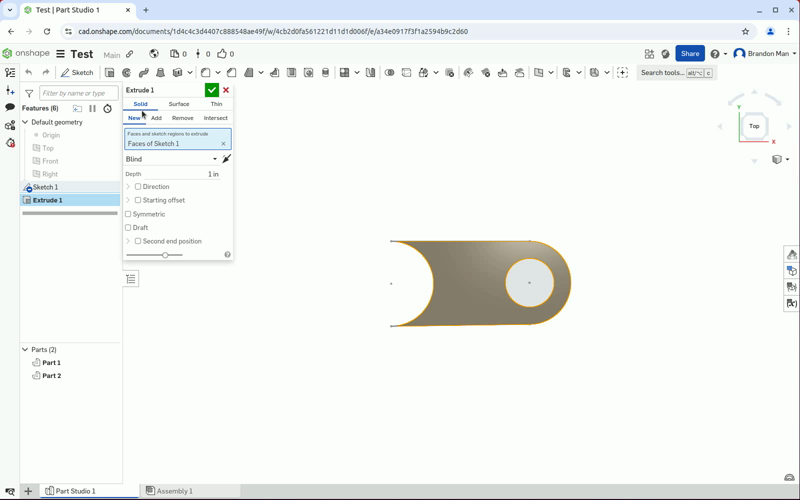
mouse_move(137, 120)
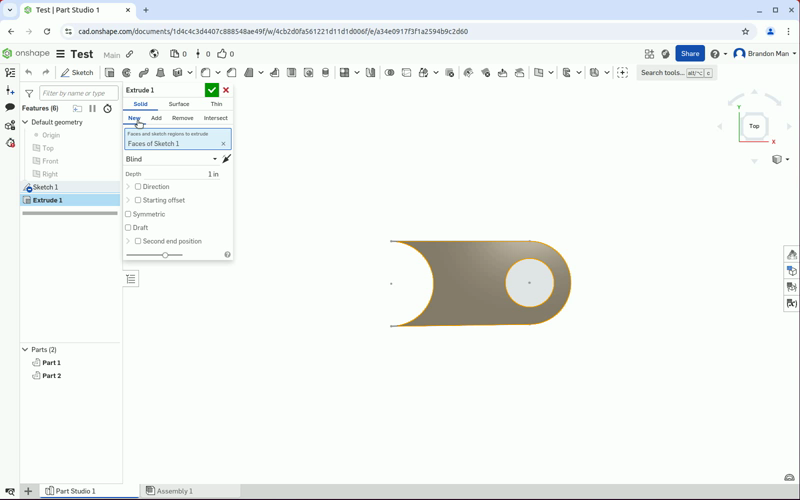
click(137, 120)
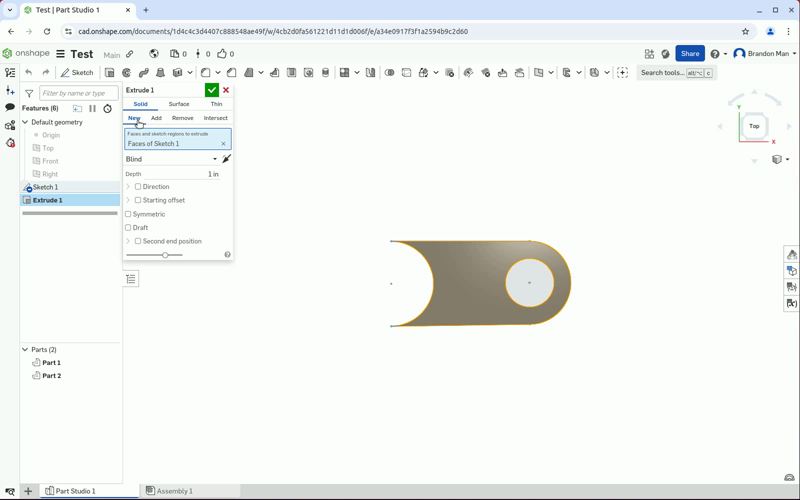
key(tab, 4)
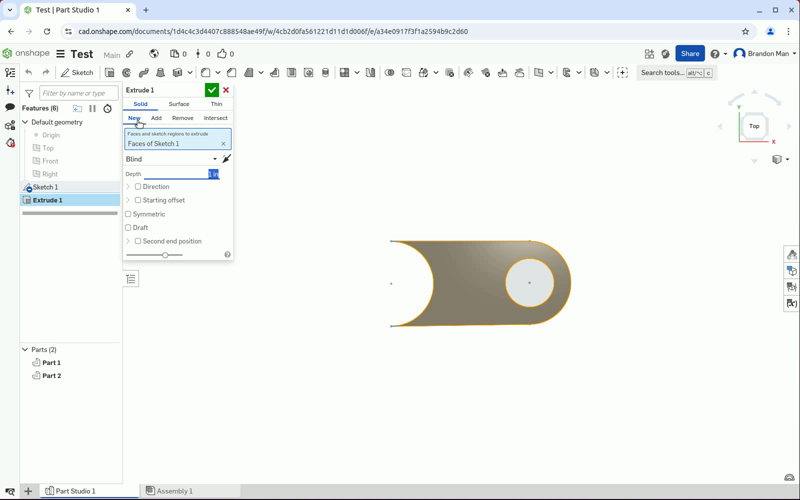
text(7.703)
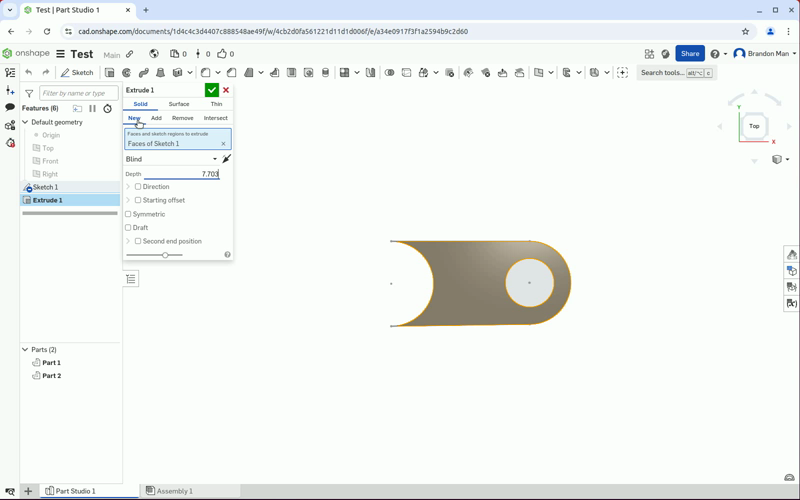
key(enter)
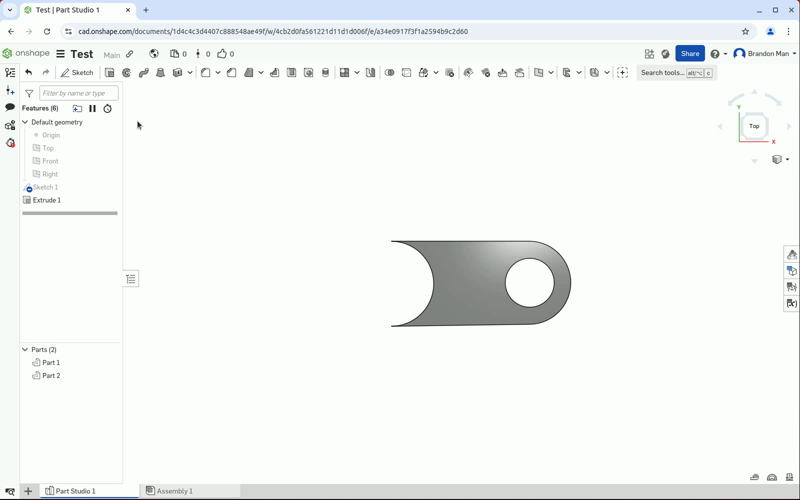
key(shift+h)
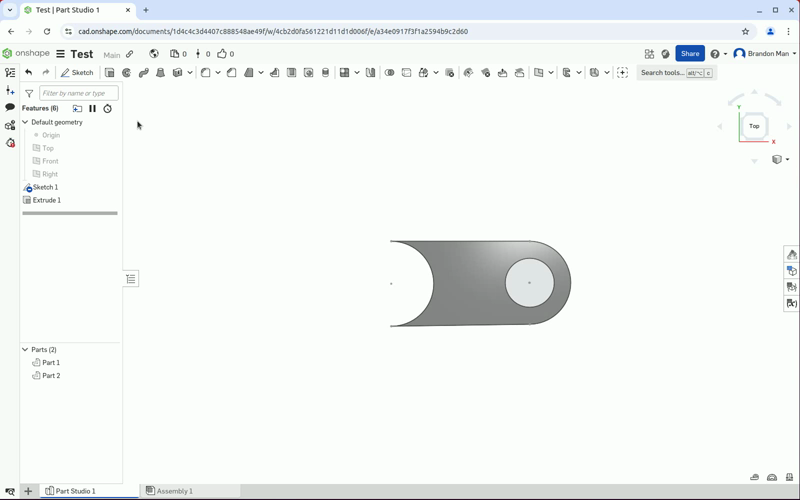
key(shift+h)
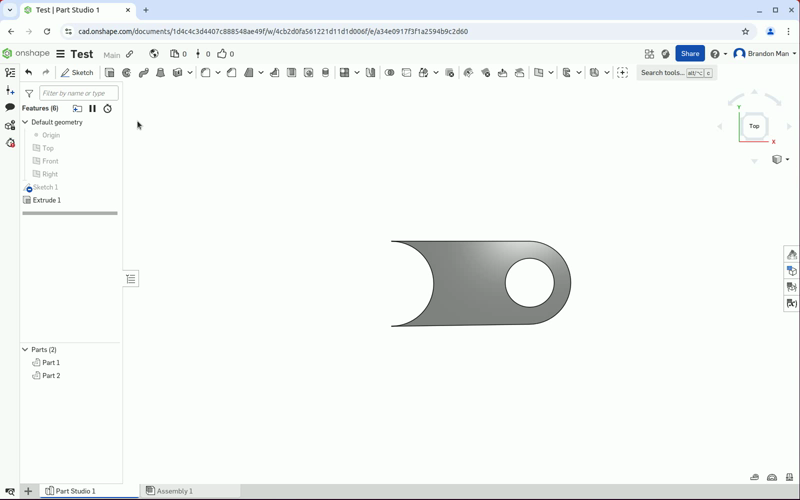
mouse_move(73, 189)
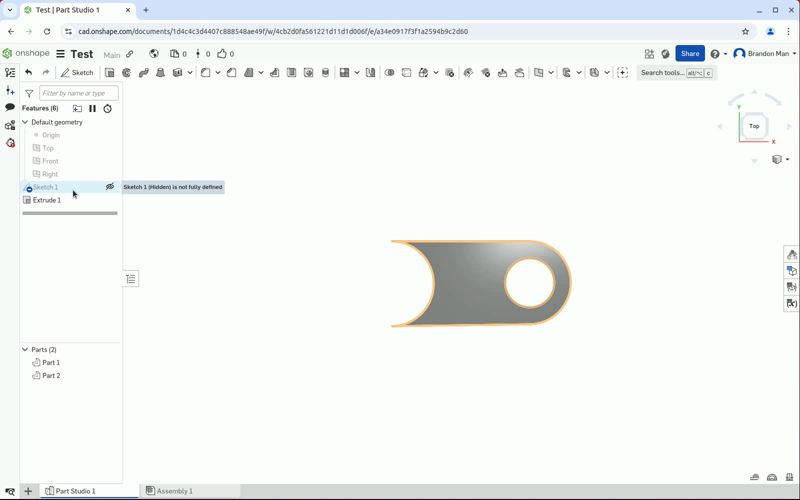
click(73, 189)
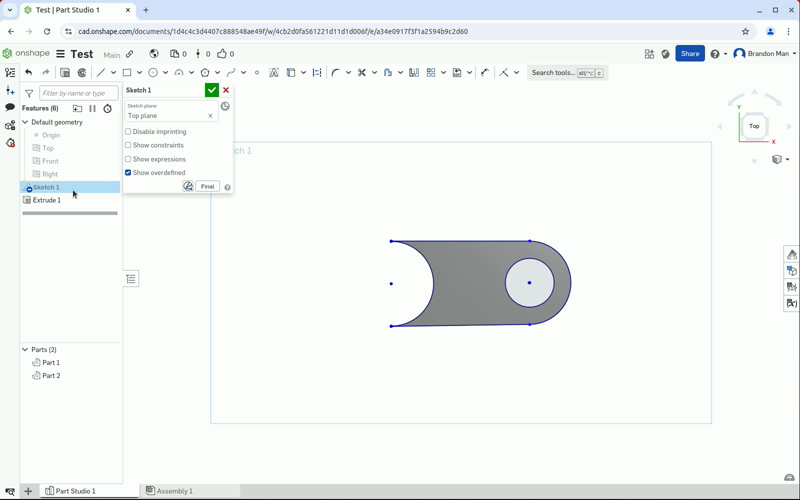
mouse_move(229, 92)
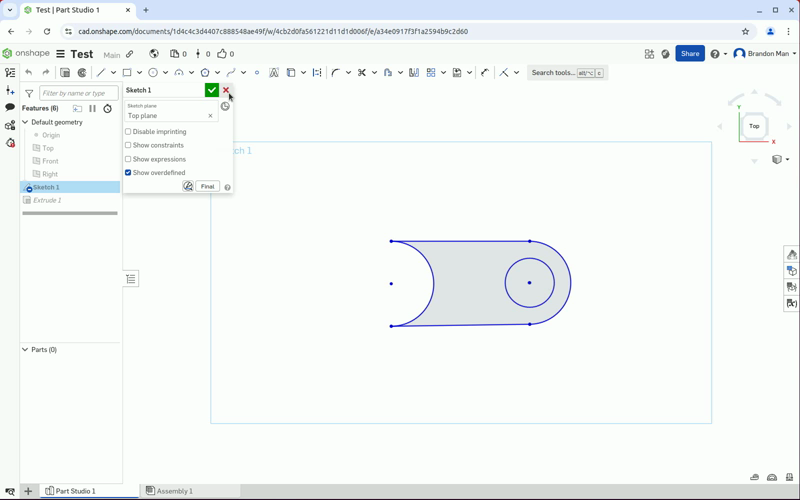
click(229, 92)
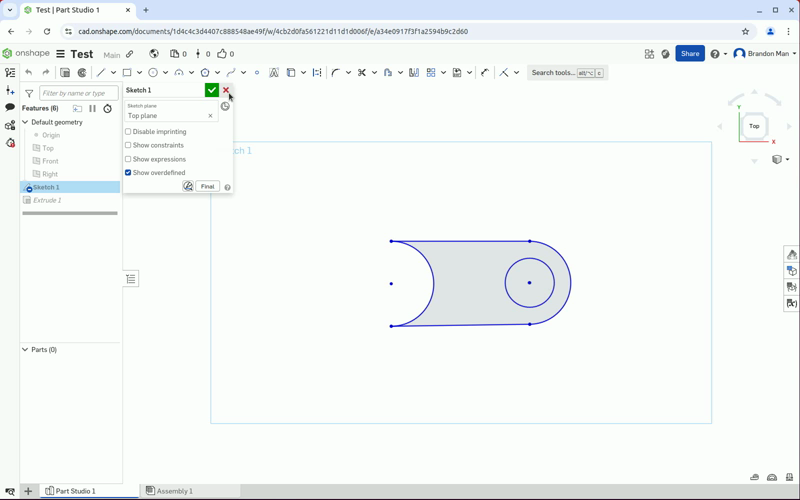
key(shift+s)
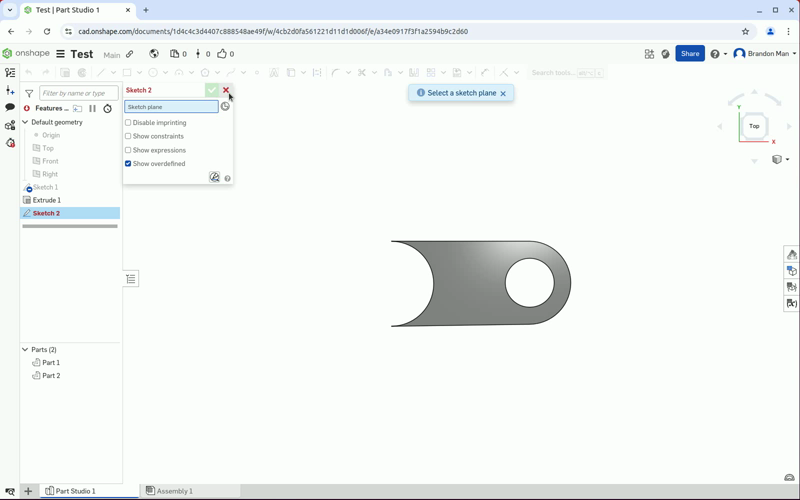
mouse_move(73, 150)
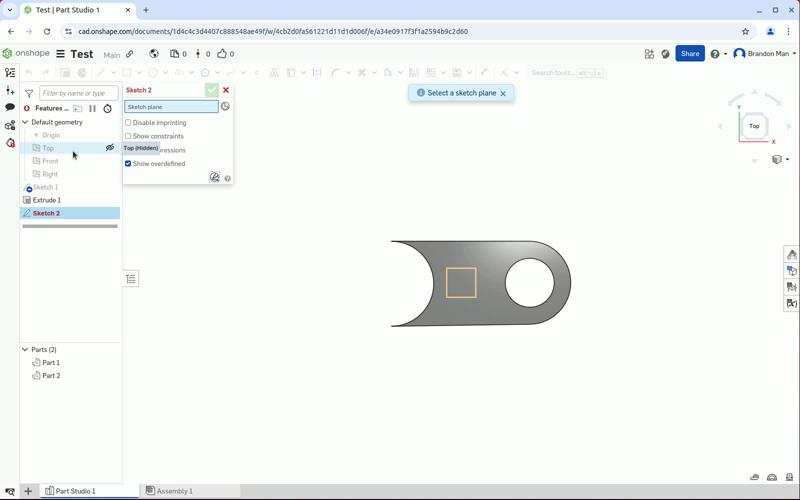
click(73, 150)
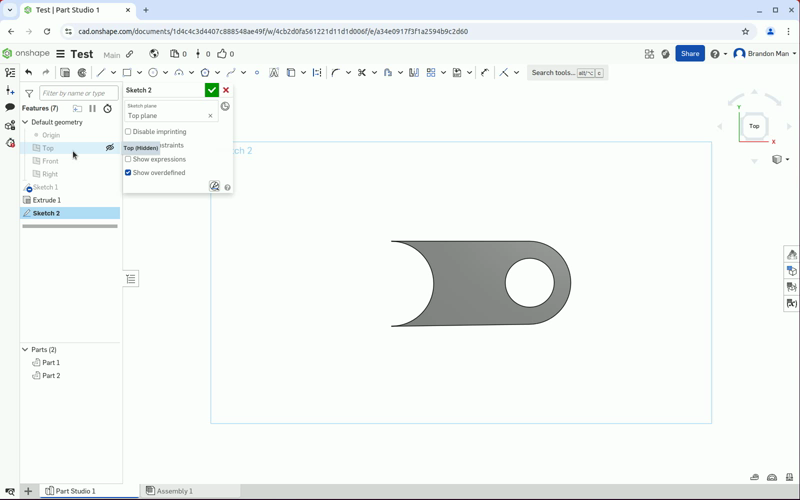
mouse_move(73, 352)
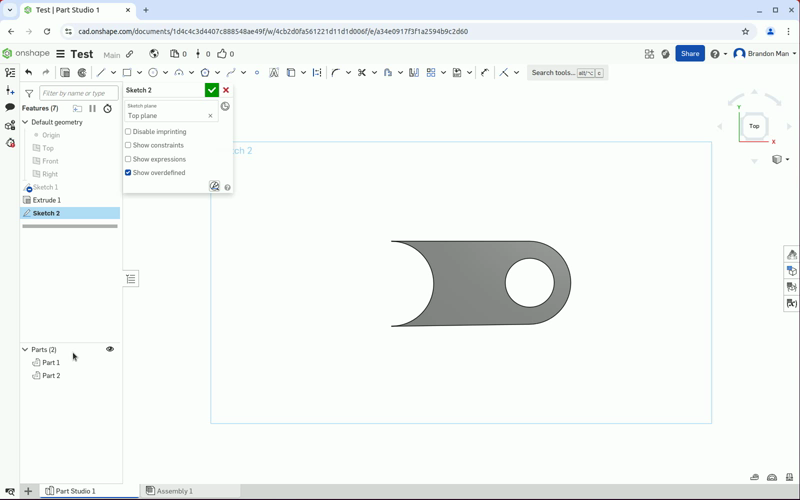
key(y)
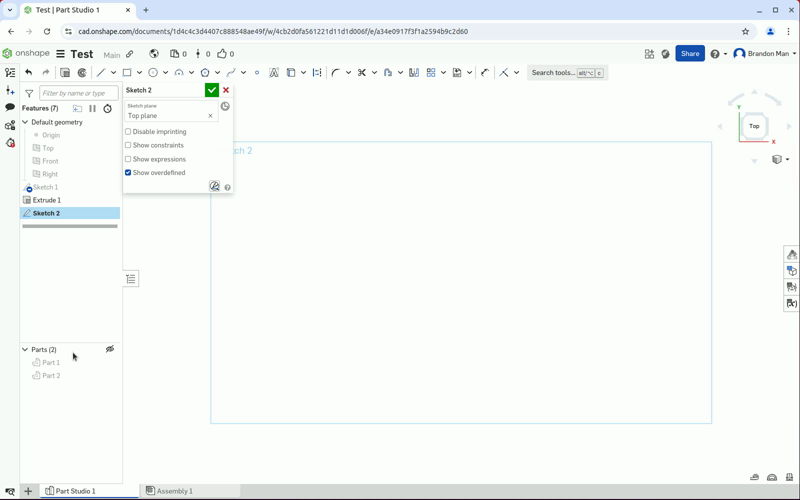
key(c)
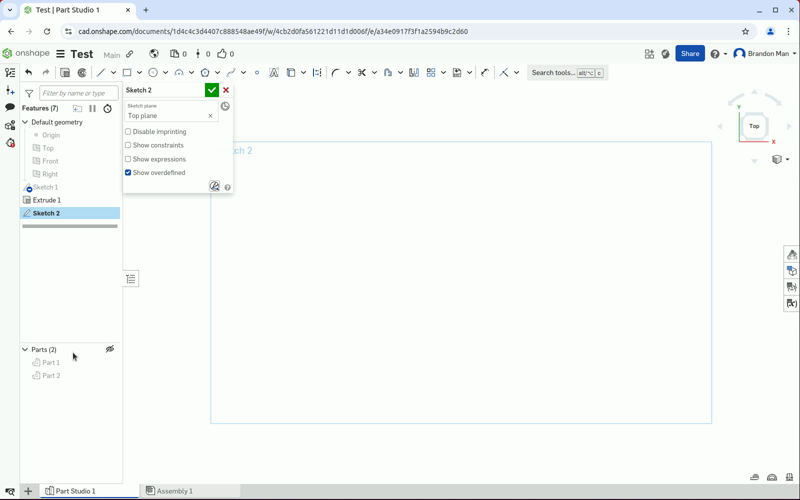
key_down(shift)
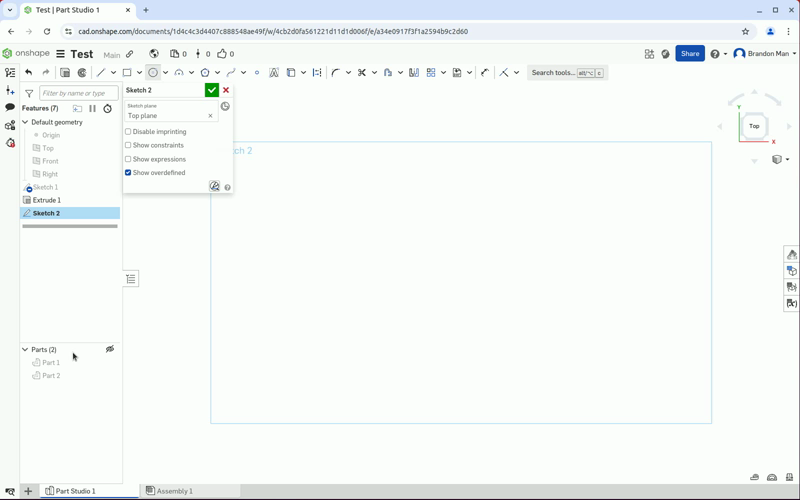
mouse_move(392, 282)
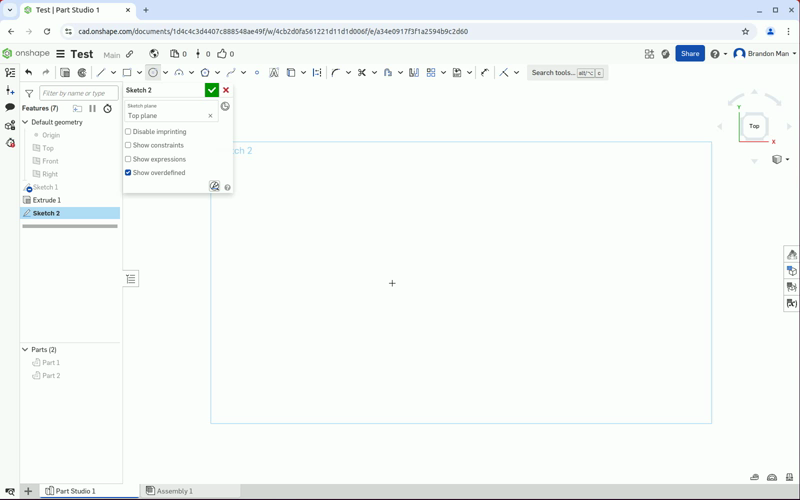
click(392, 282)
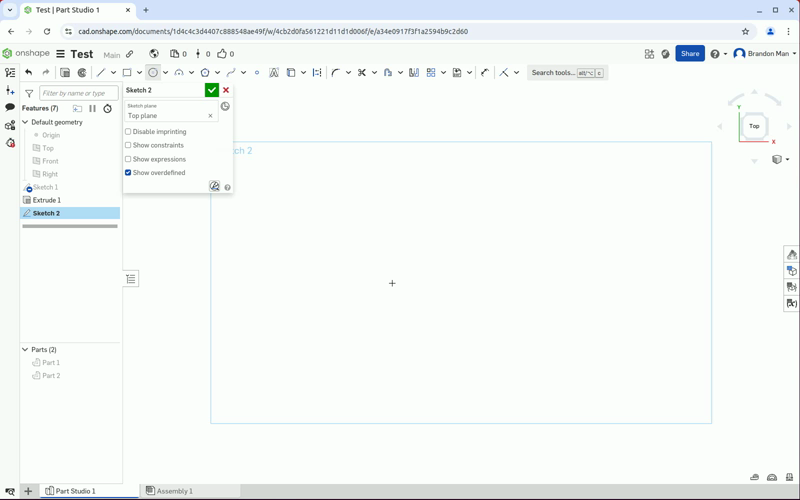
key_up(shift)
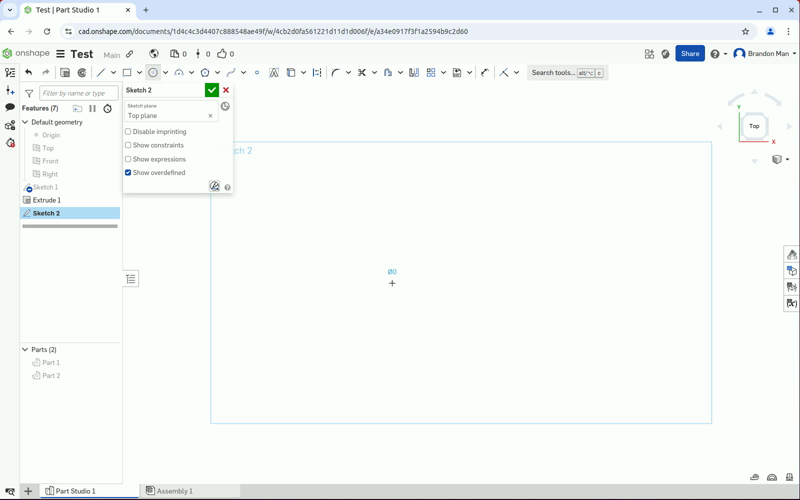
mouse_move(435, 282)
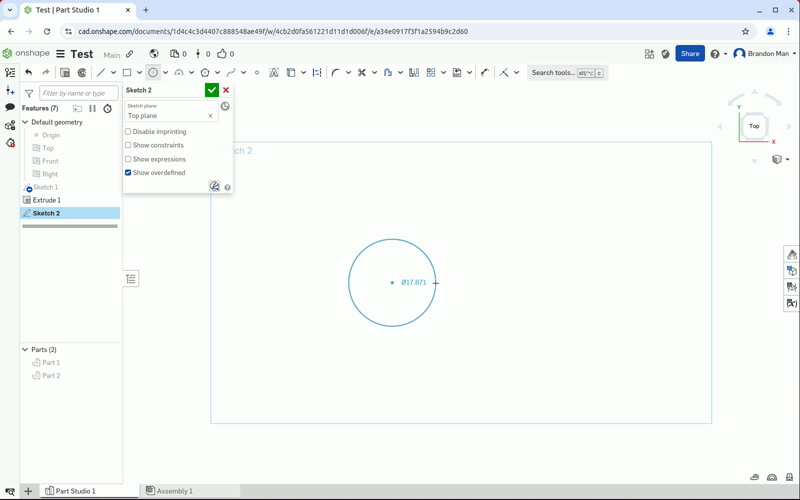
click(435, 282)
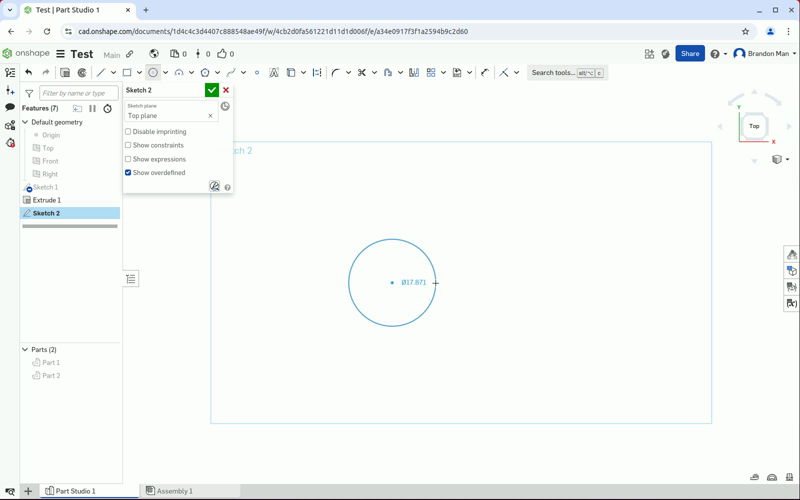
key(esc)
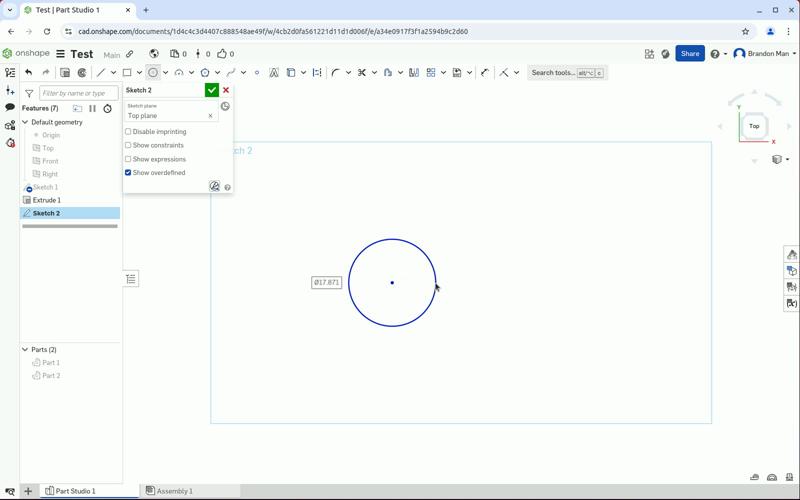
key(c)
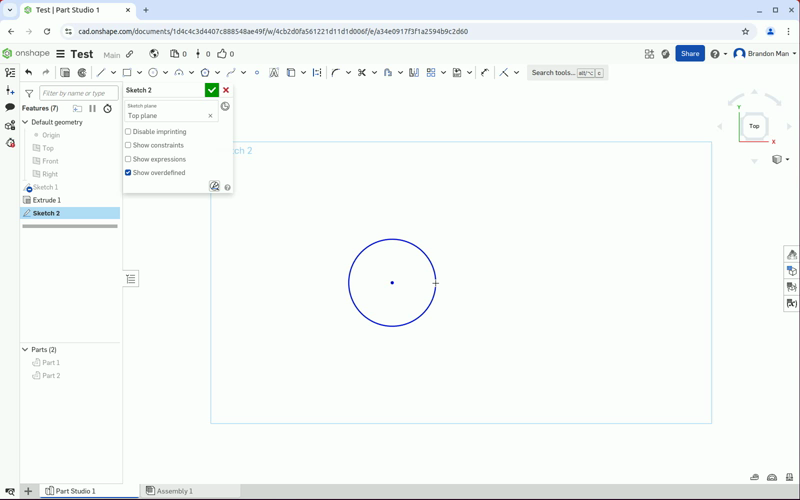
key_down(shift)
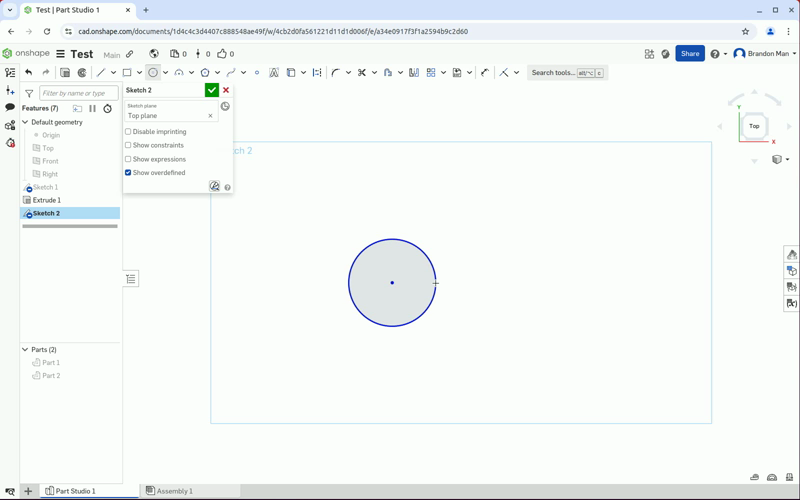
mouse_move(392, 282)
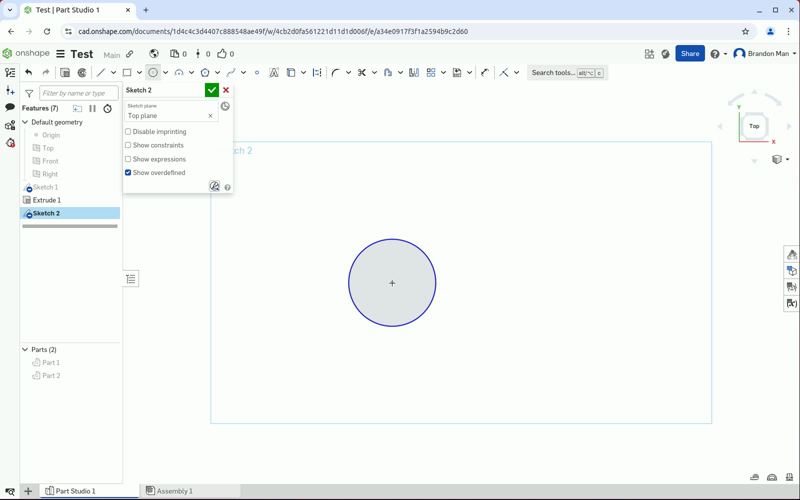
click(392, 282)
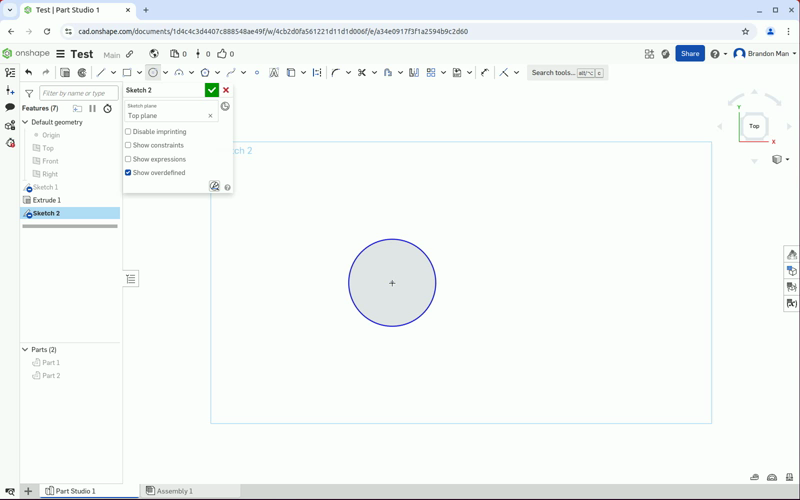
key_up(shift)
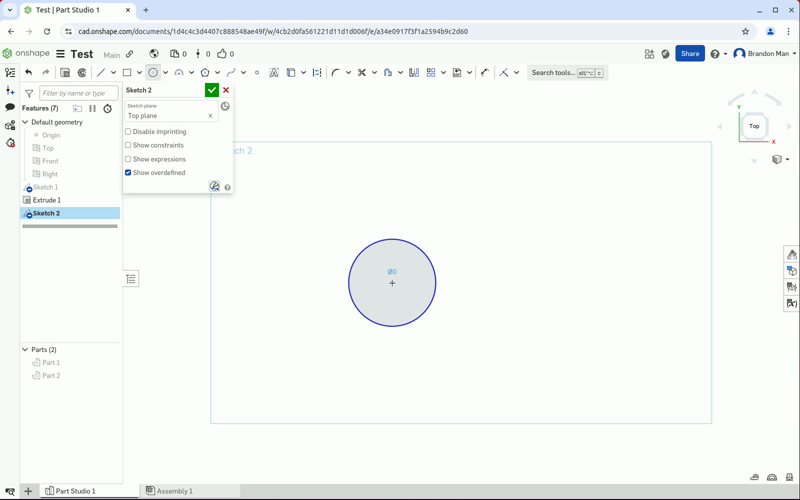
mouse_move(415, 282)
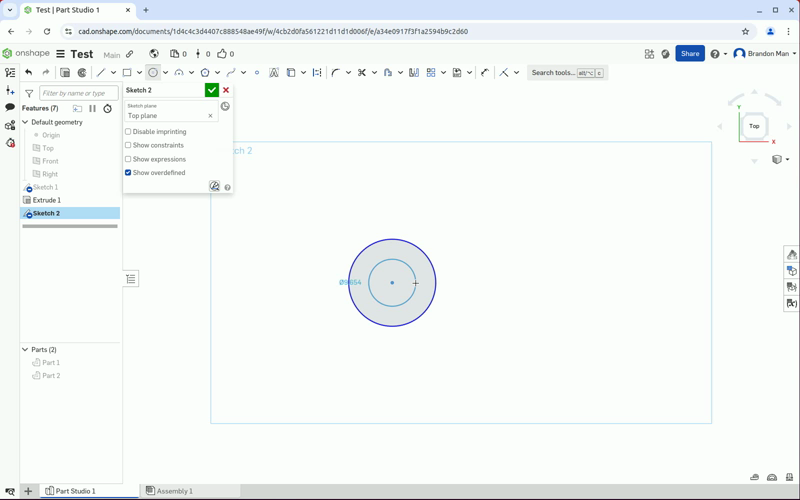
click(415, 282)
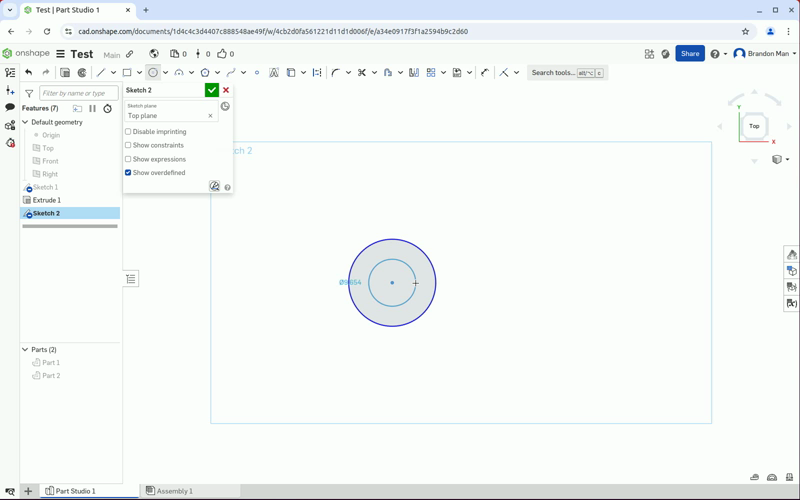
key(esc)
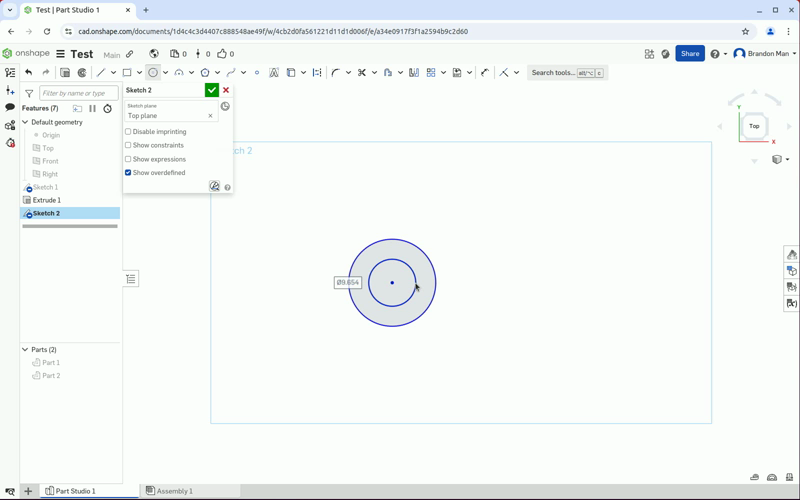
mouse_move(378, 247)
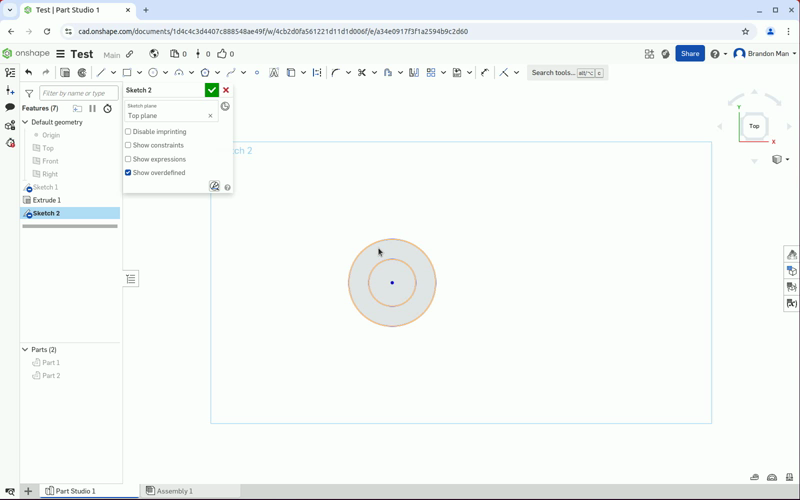
click(378, 247)
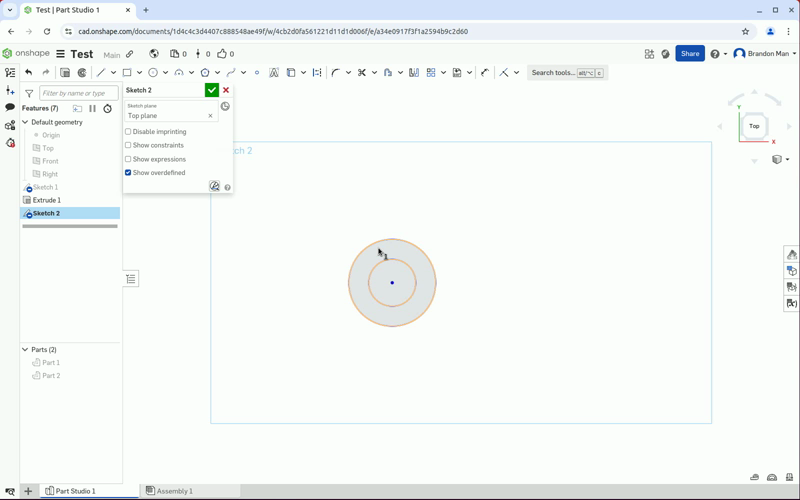
mouse_move(73, 352)
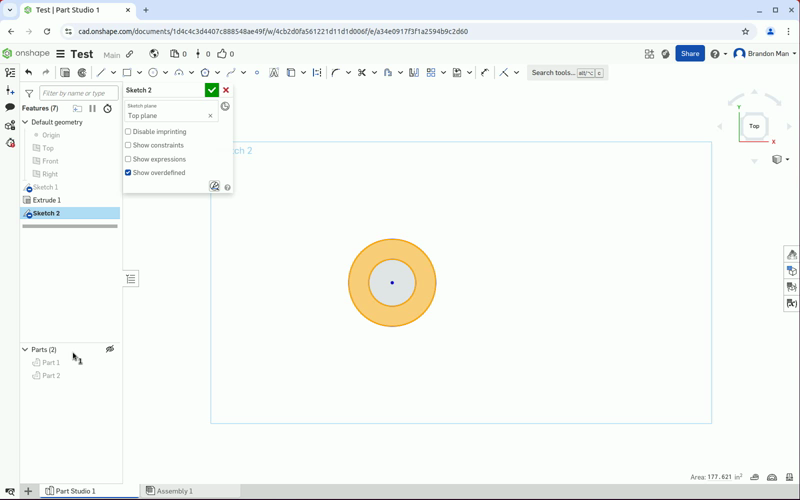
key(shift+y)
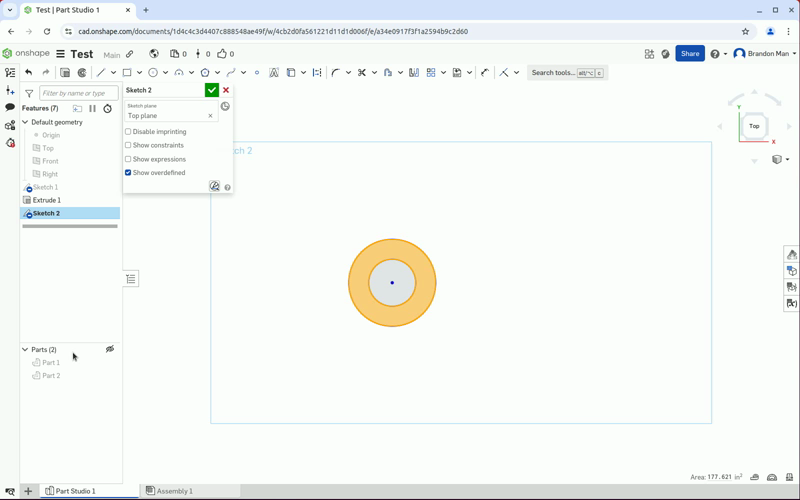
key(shift+e)
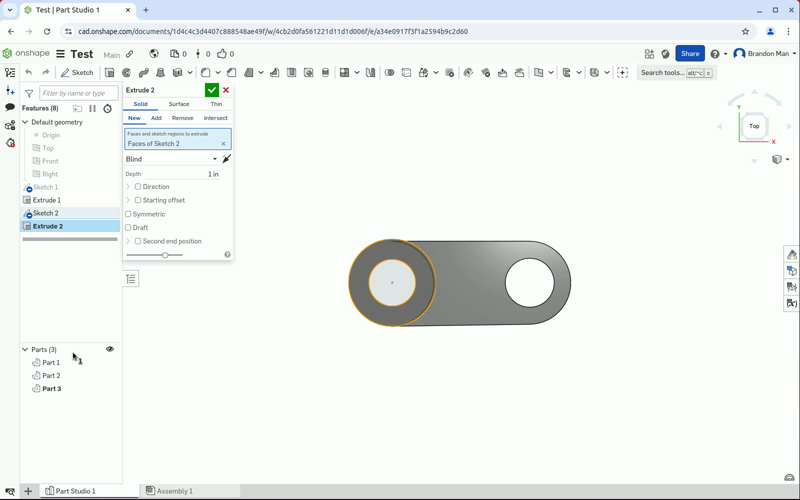
mouse_move(143, 106)
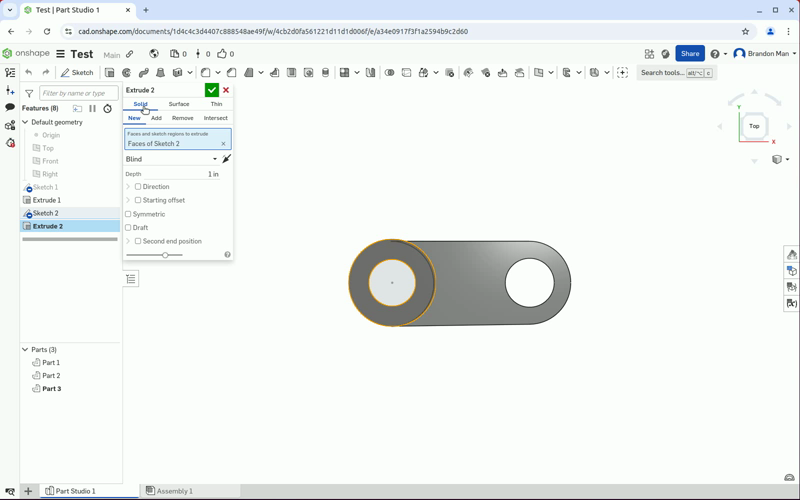
click(143, 106)
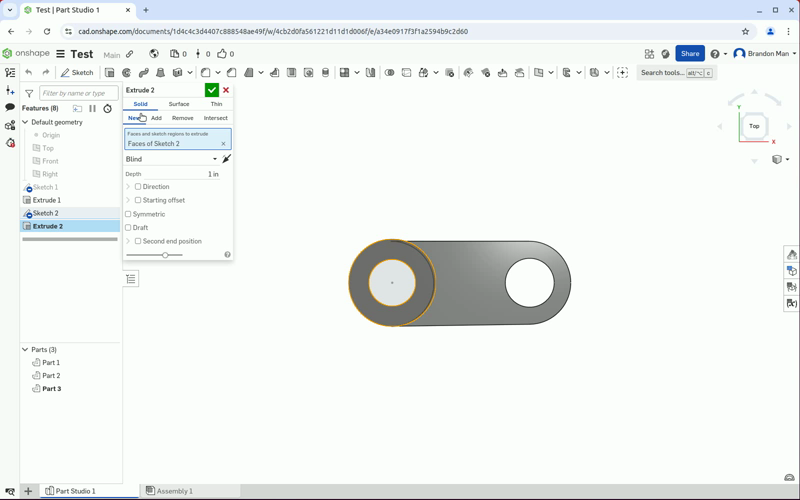
mouse_move(137, 120)
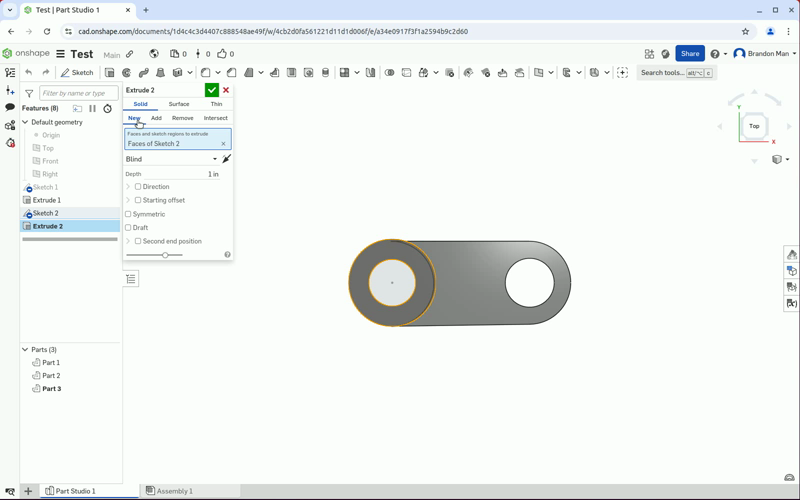
click(137, 120)
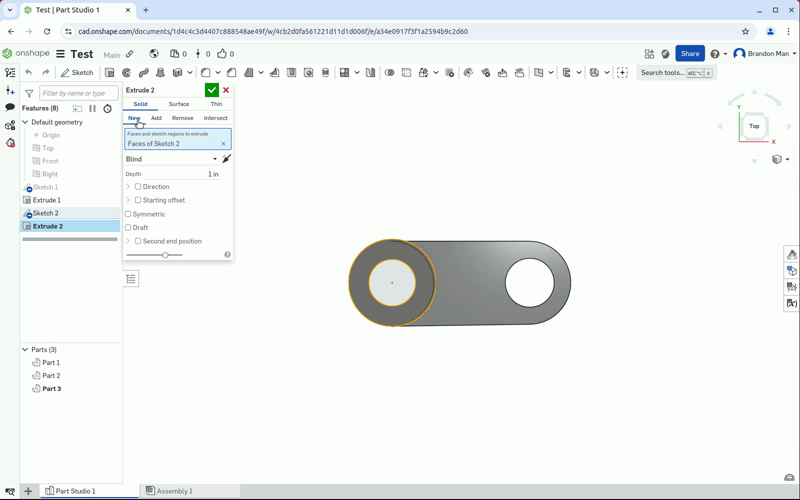
key(tab, 4)
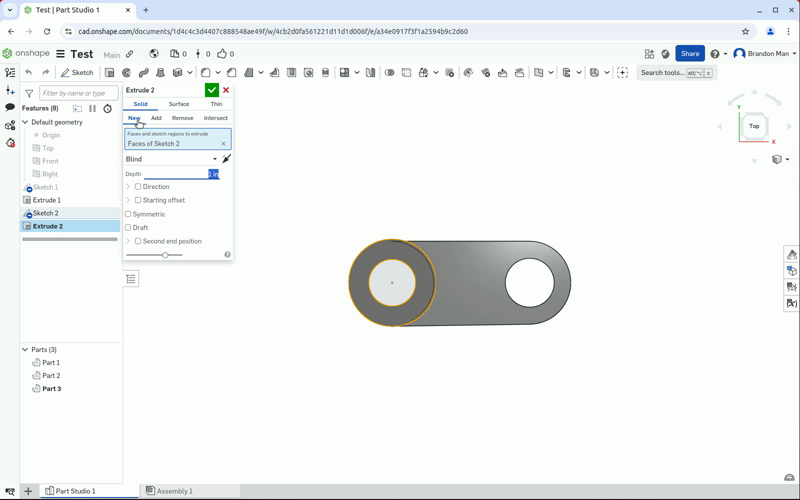
text(17.813)
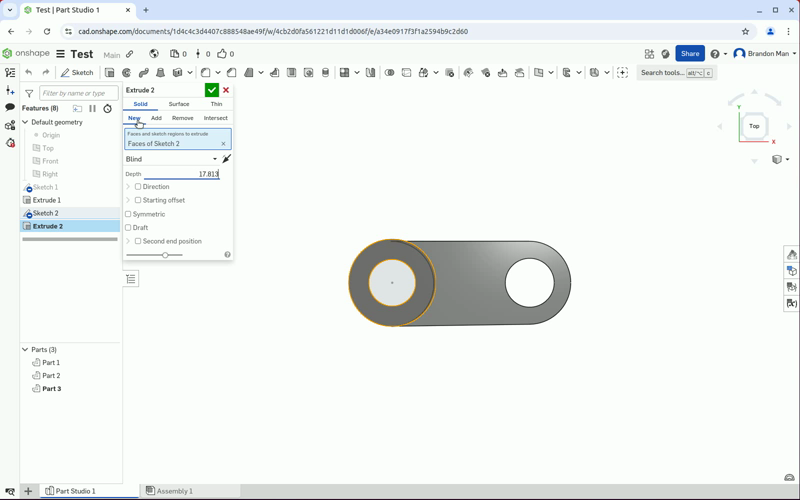
key(enter)
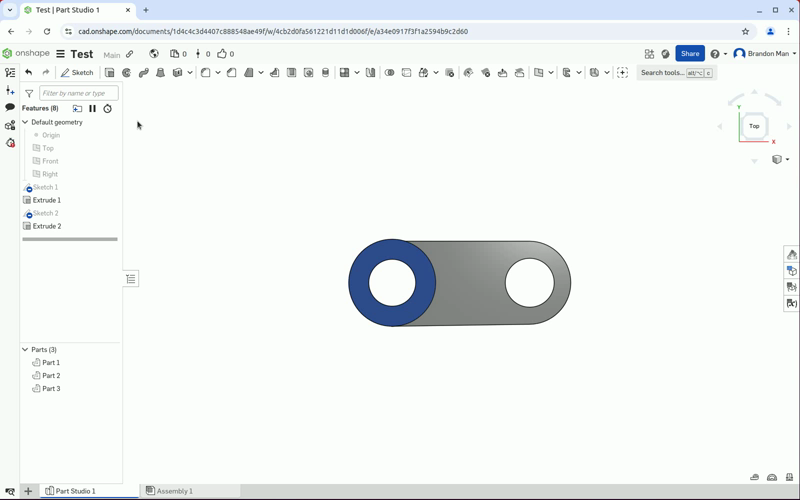
key(shift+h)
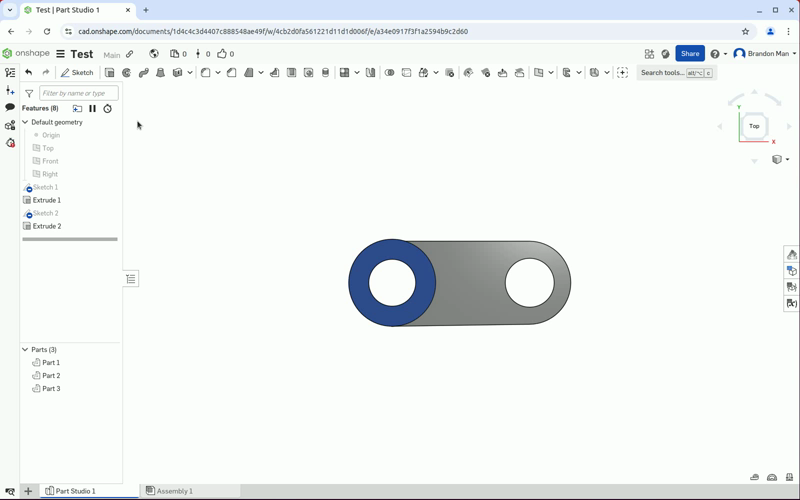
key(shift+h)
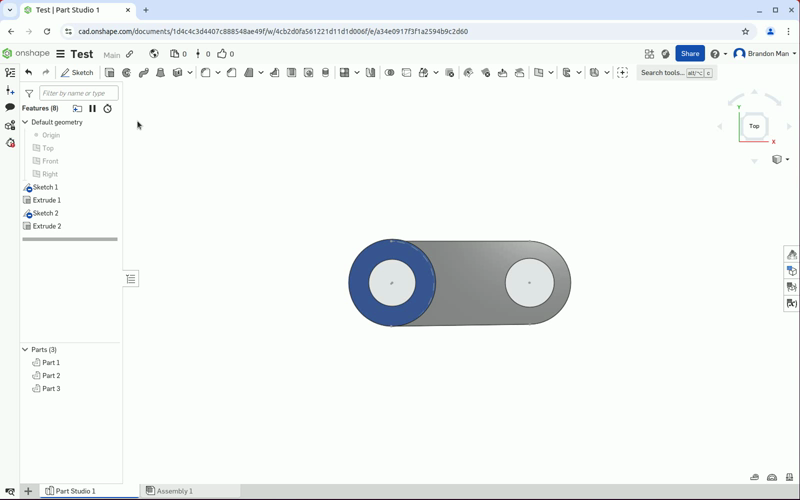
key(shift+7)
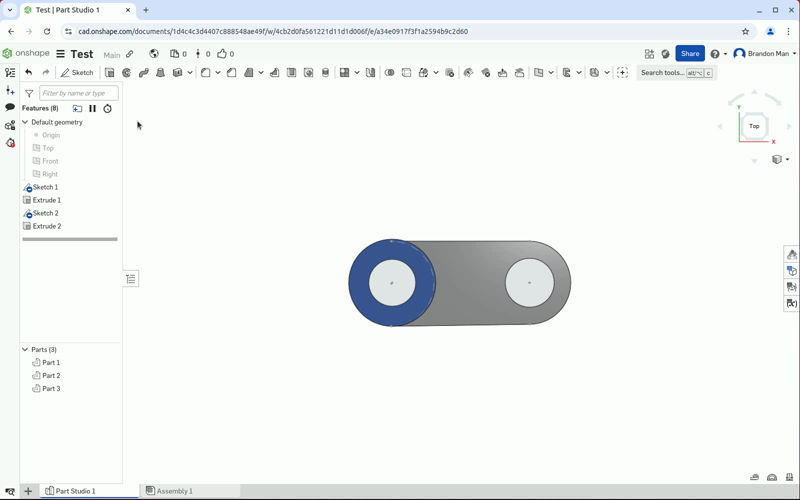
key(up, 3)
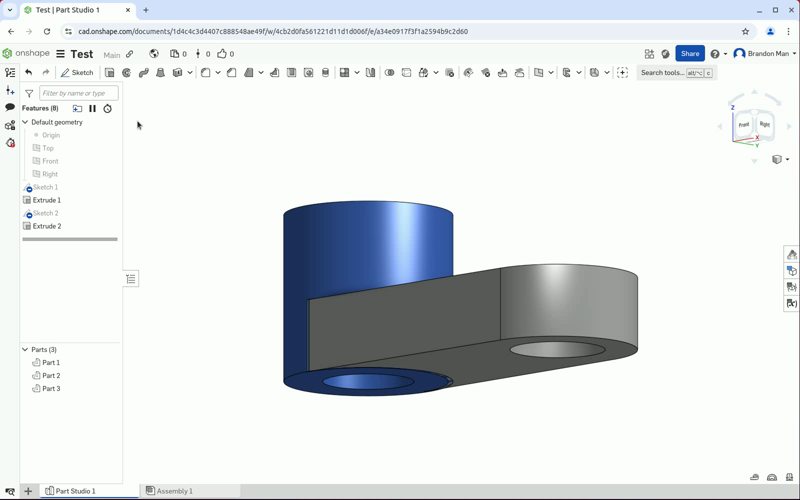
key(left, 3)
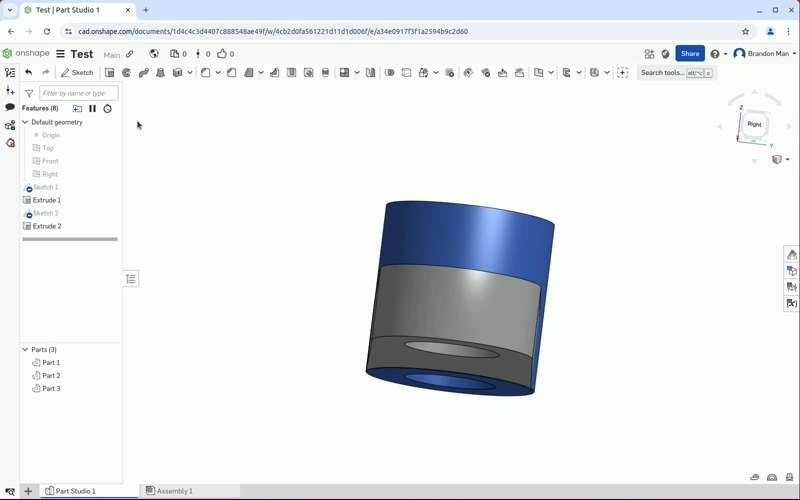
key(right, 3)
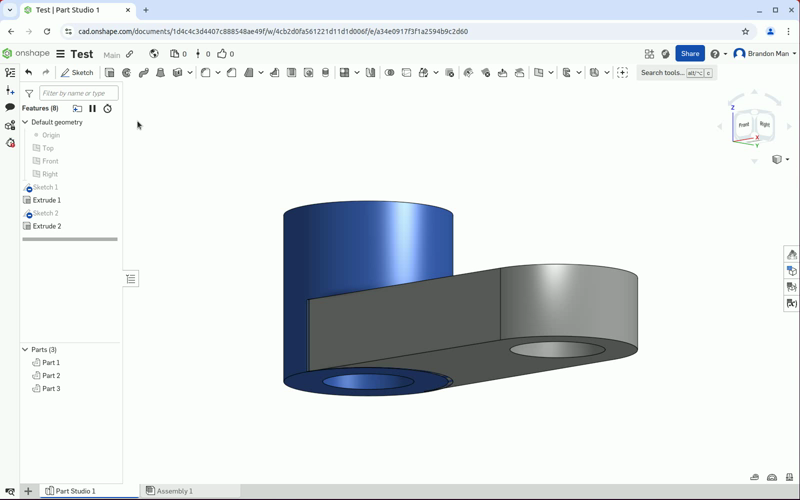
key(down, 3)
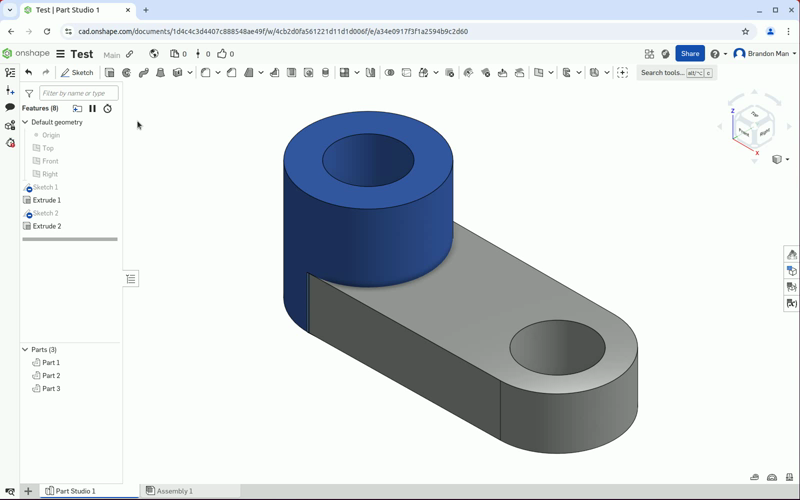
mouse_move(73, 189)
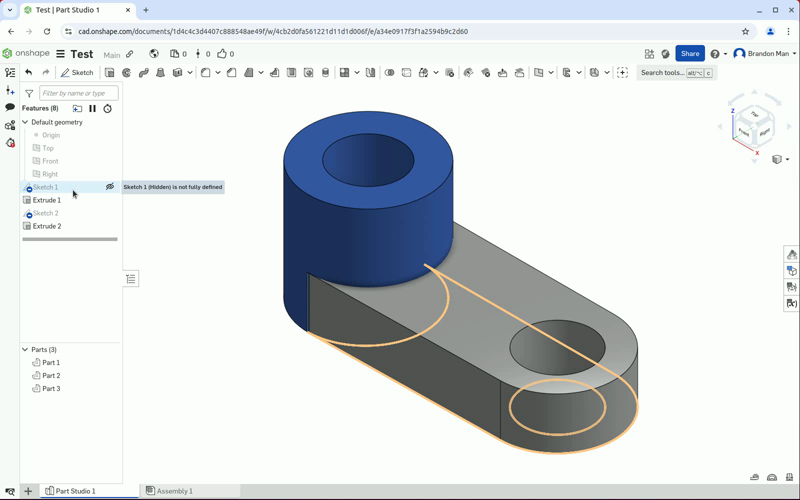
click(73, 189)